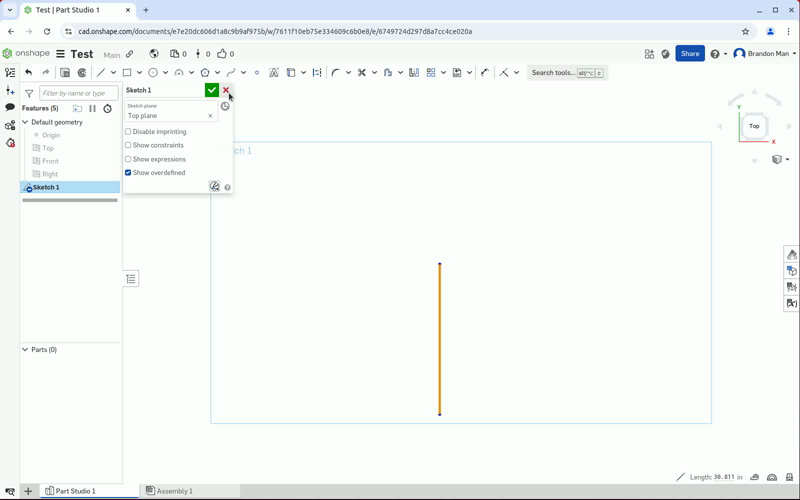
key(shift+h)
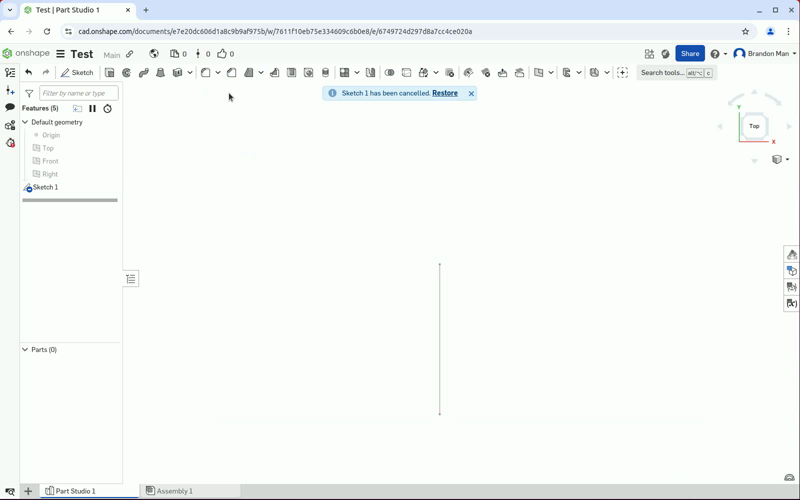
key(shift+s)
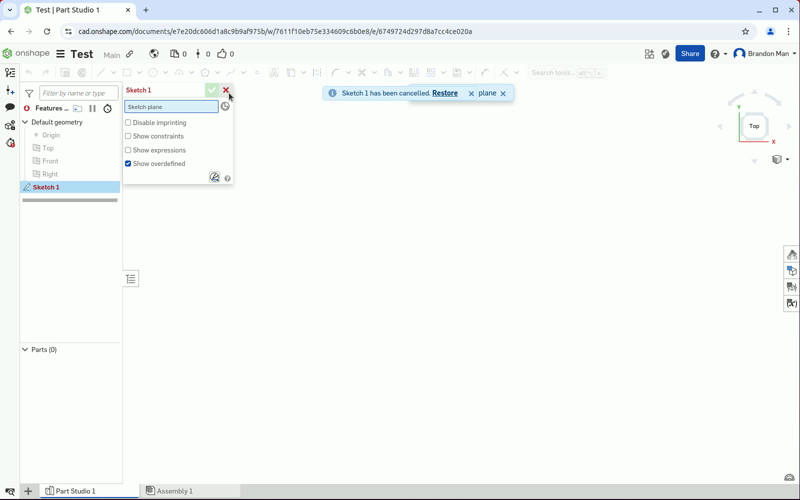
mouse_move(73, 150)
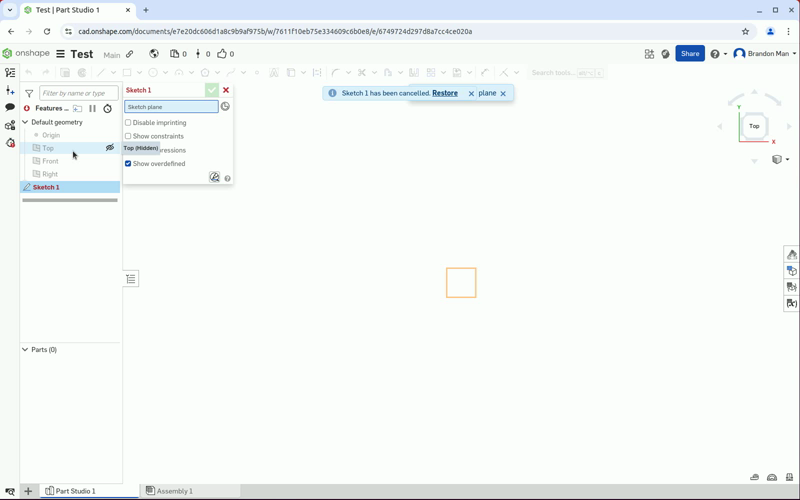
click(73, 150)
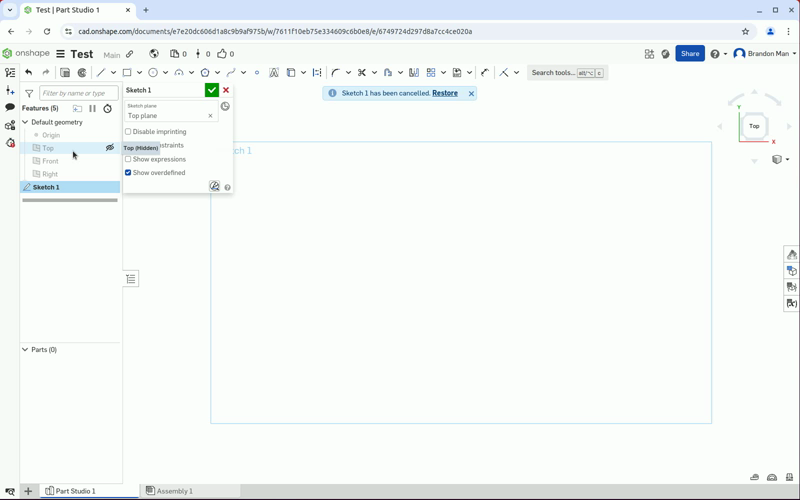
mouse_move(73, 352)
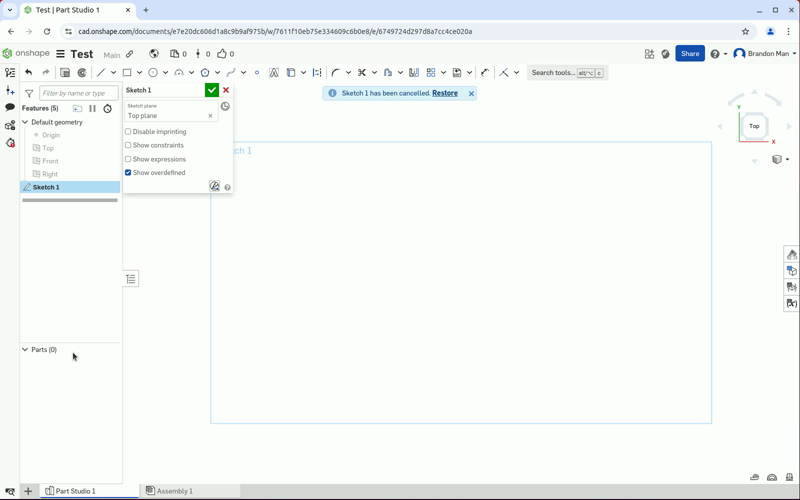
key(y)
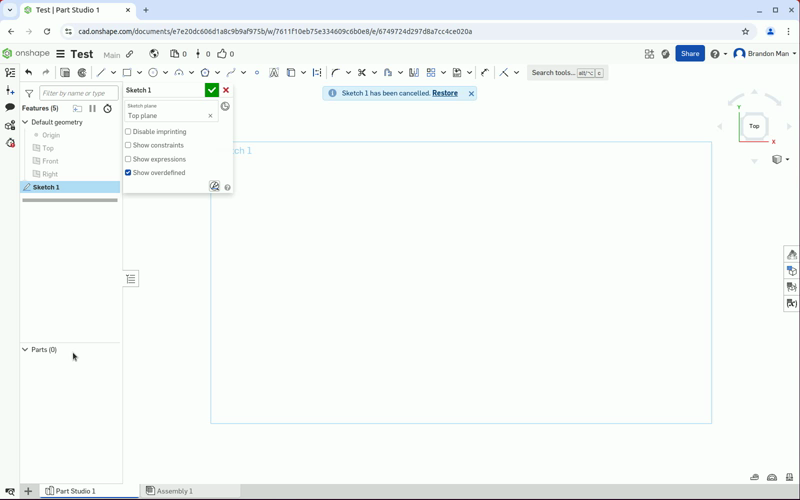
key(c)
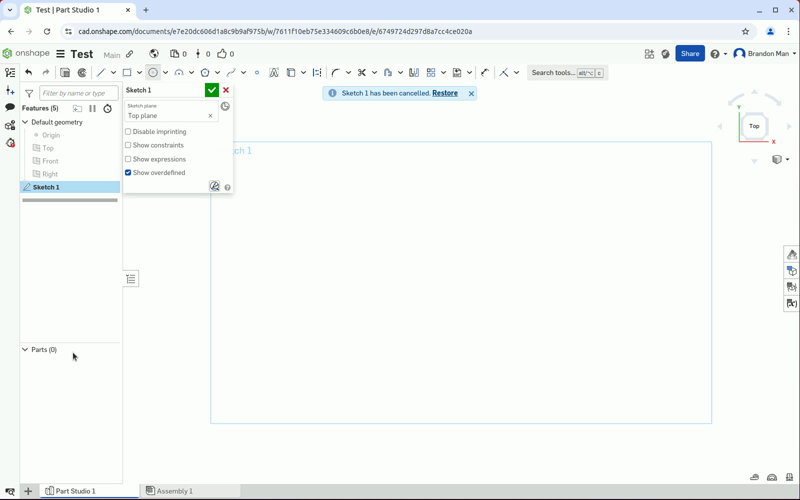
key_down(shift)
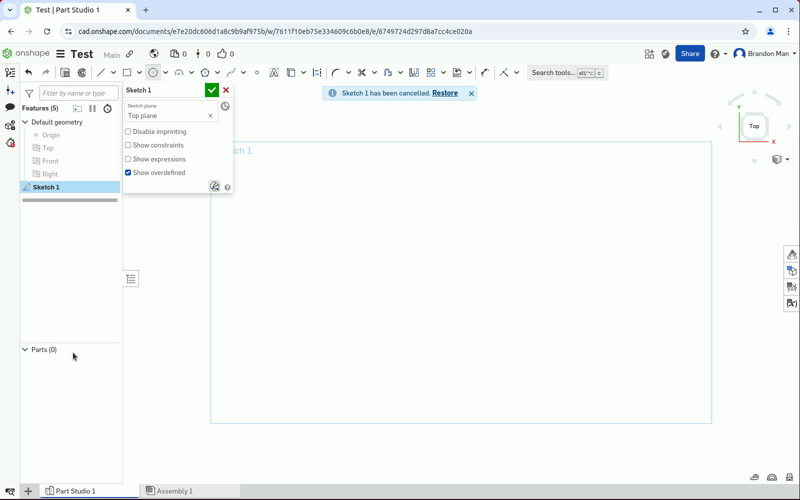
mouse_move(461, 282)
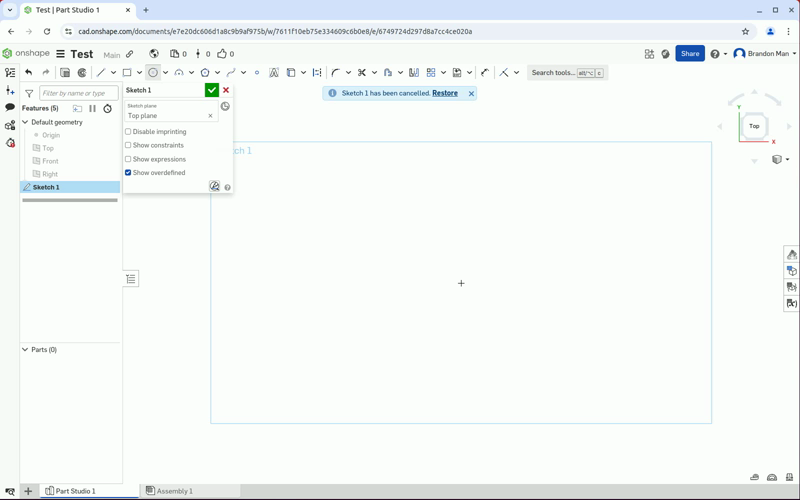
click(461, 282)
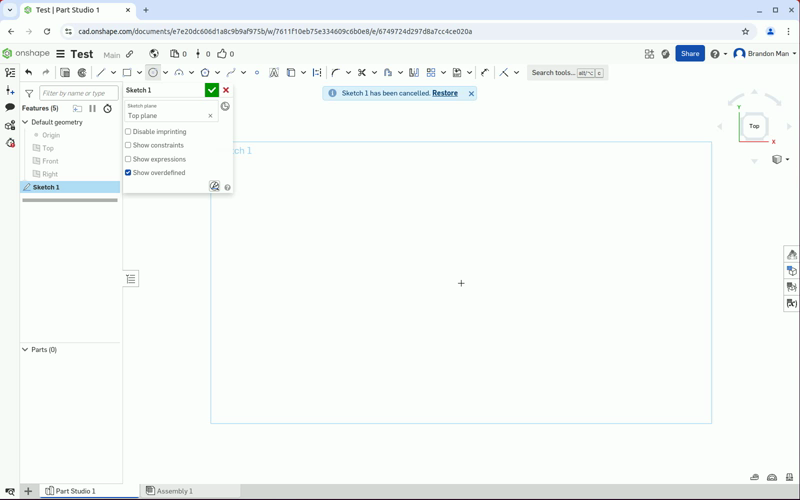
key_up(shift)
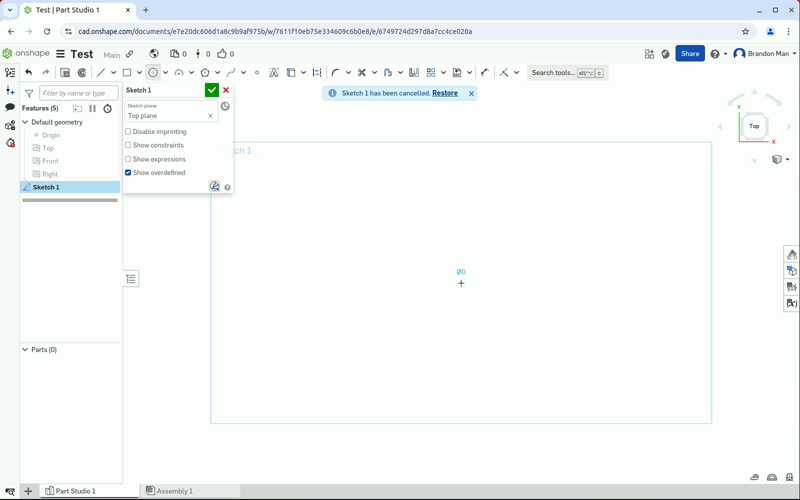
mouse_move(463, 282)
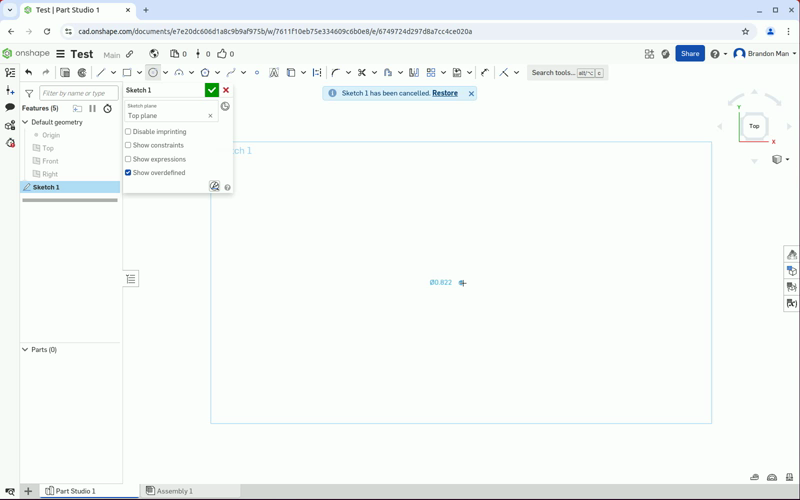
scroll(6)
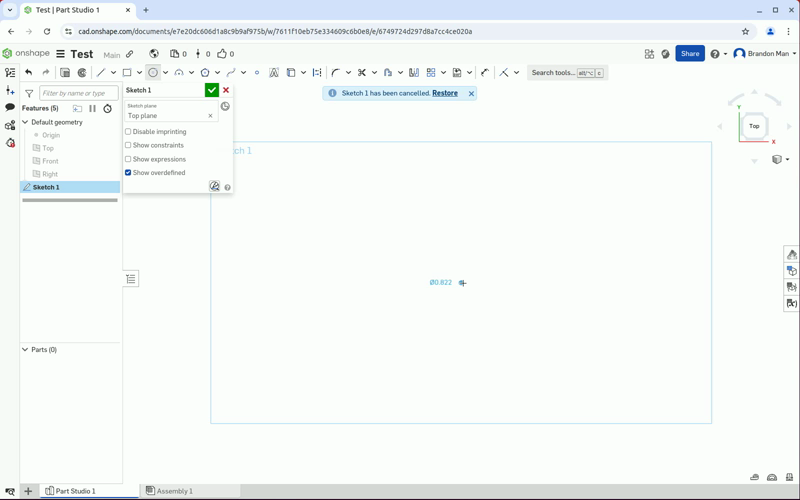
scroll(6)
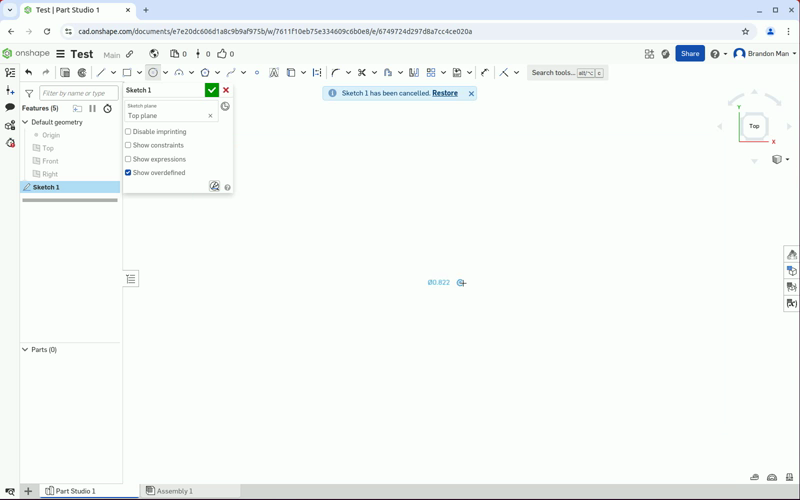
scroll(6)
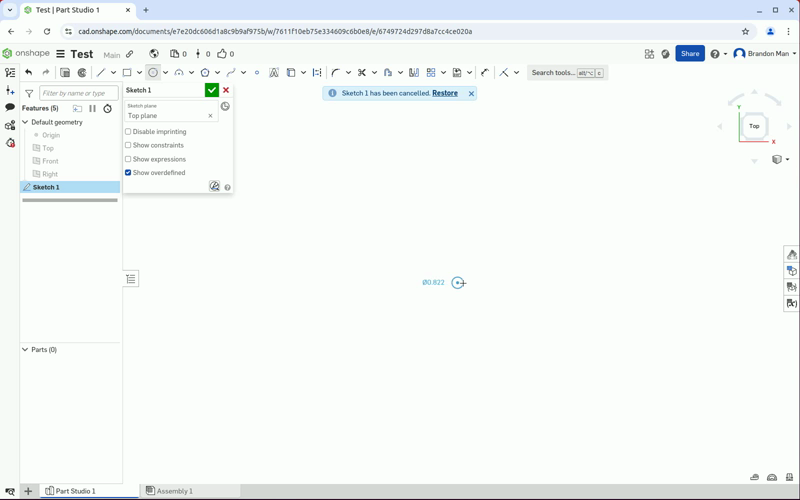
scroll(6)
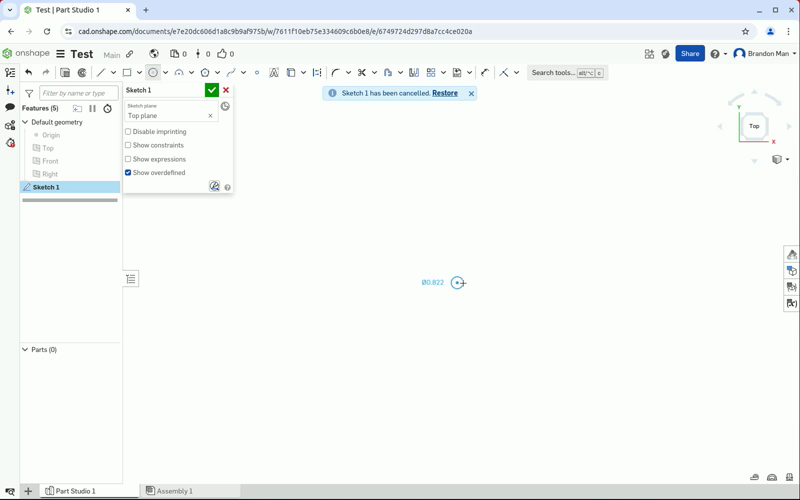
scroll(6)
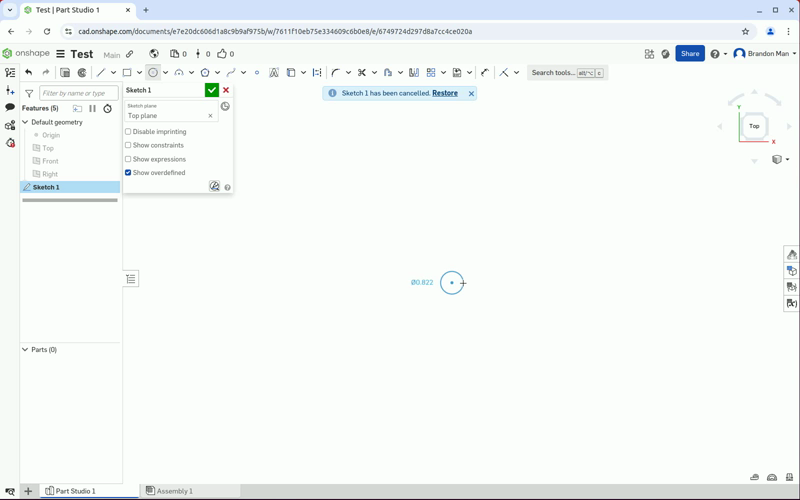
scroll(6)
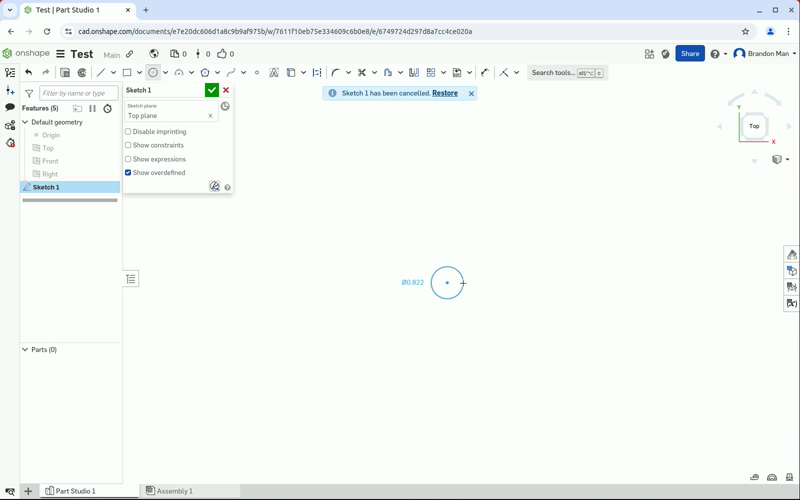
scroll(6)
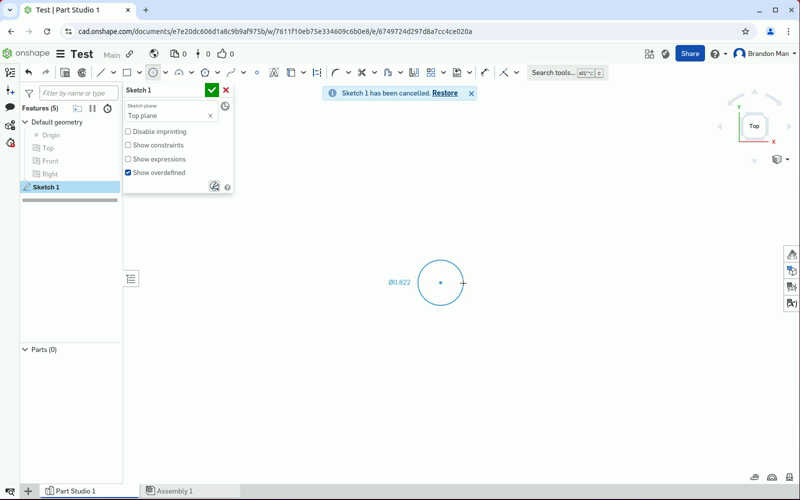
click(463, 282)
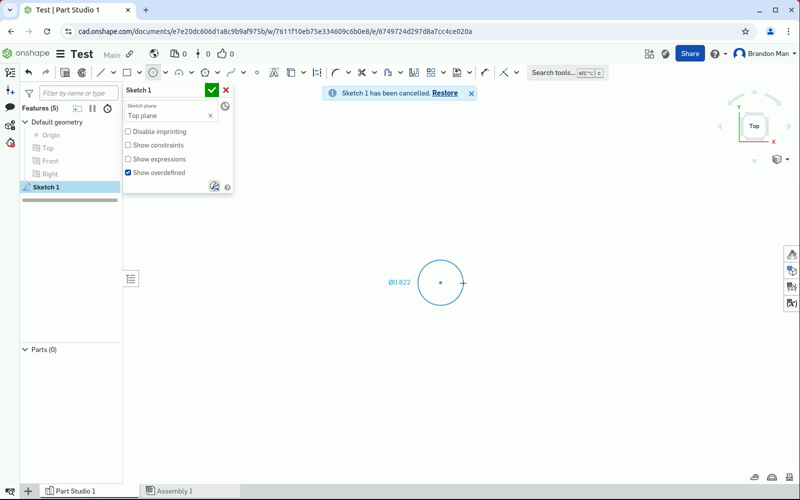
scroll(-6)
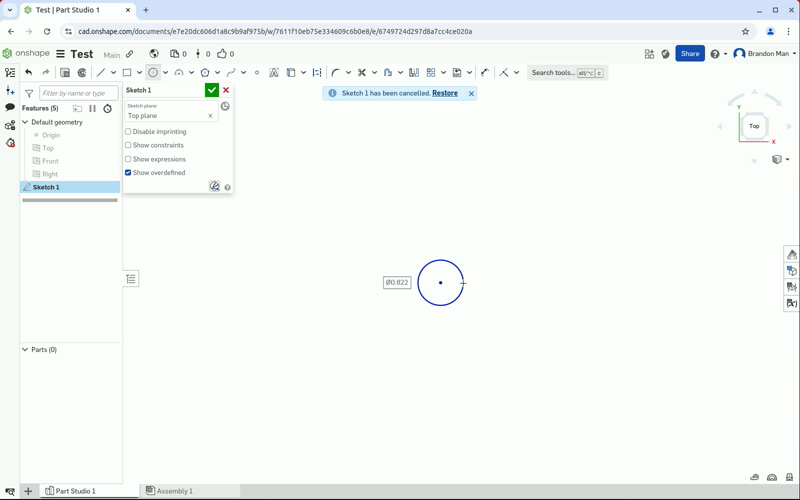
scroll(-6)
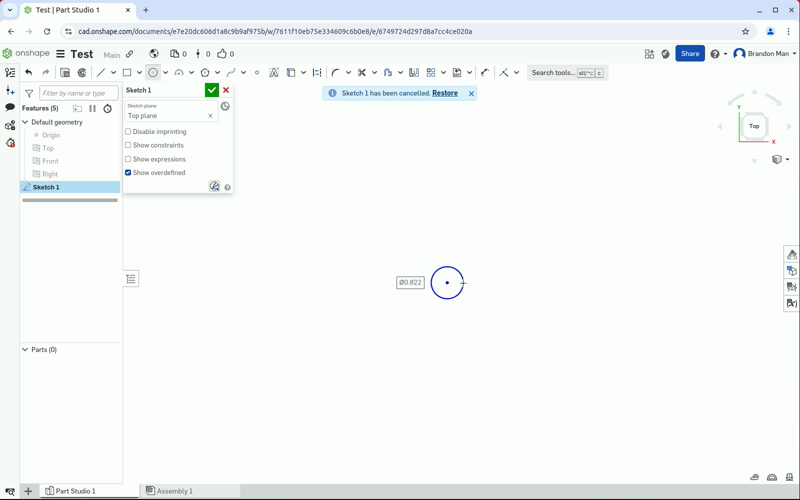
scroll(-6)
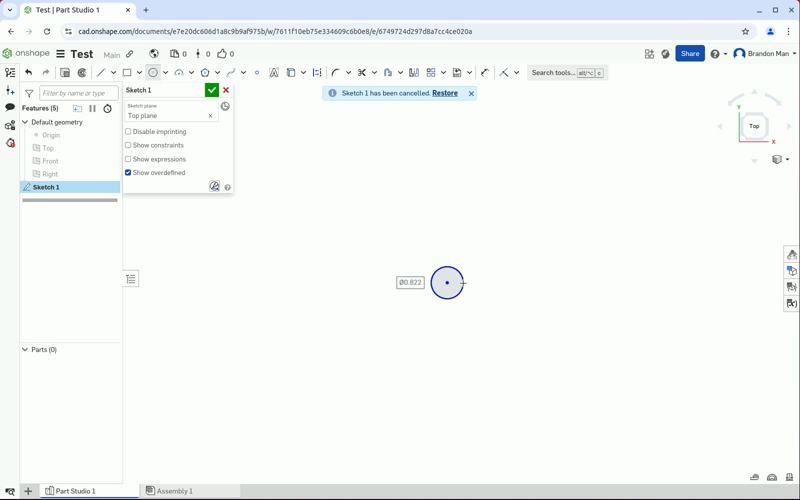
scroll(-6)
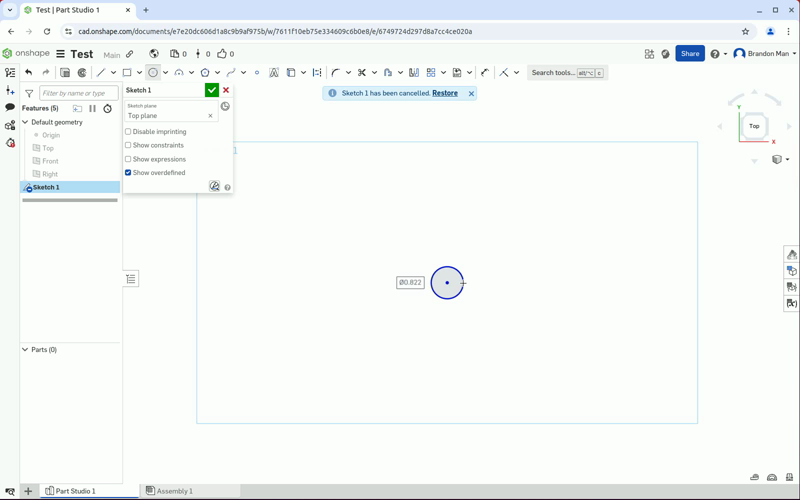
scroll(-6)
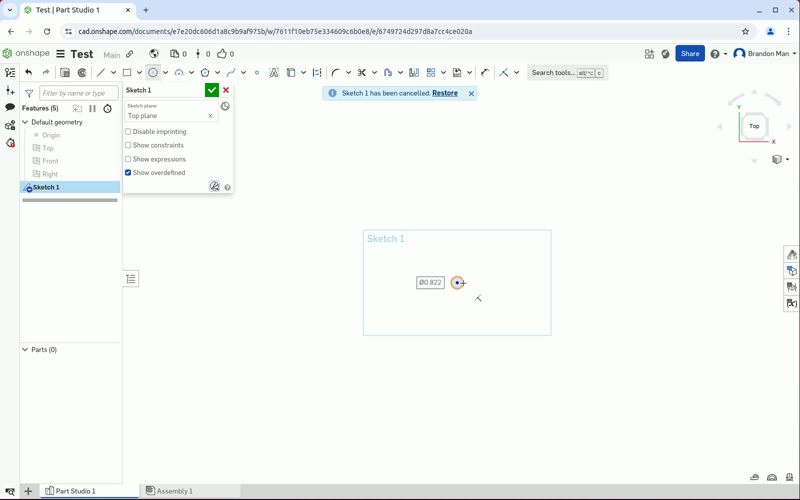
scroll(-6)
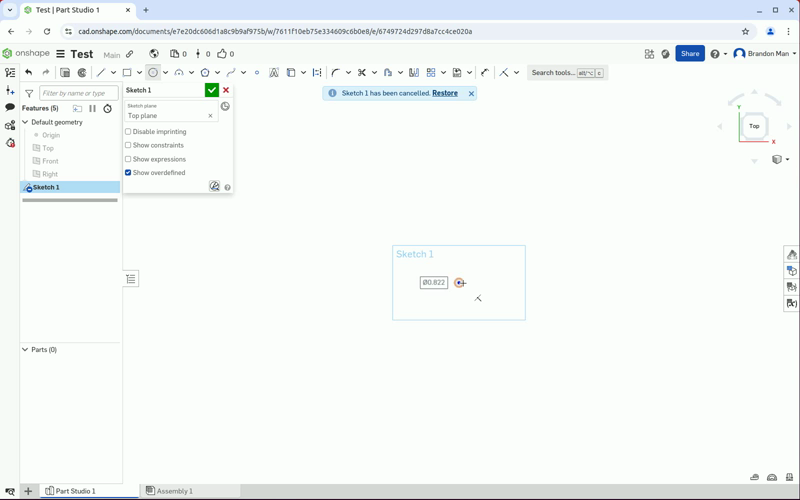
scroll(-6)
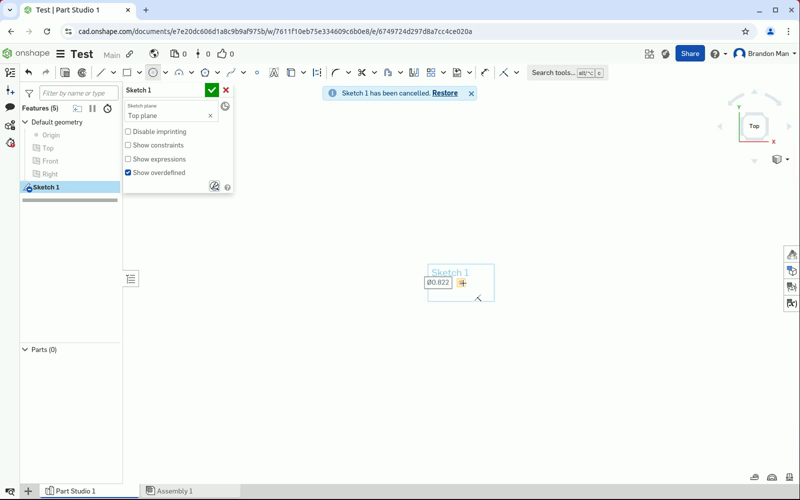
key(esc)
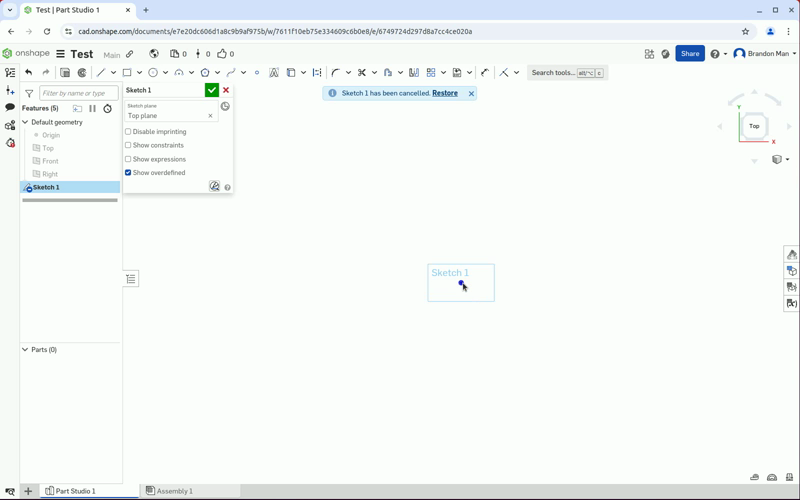
mouse_move(461, 281)
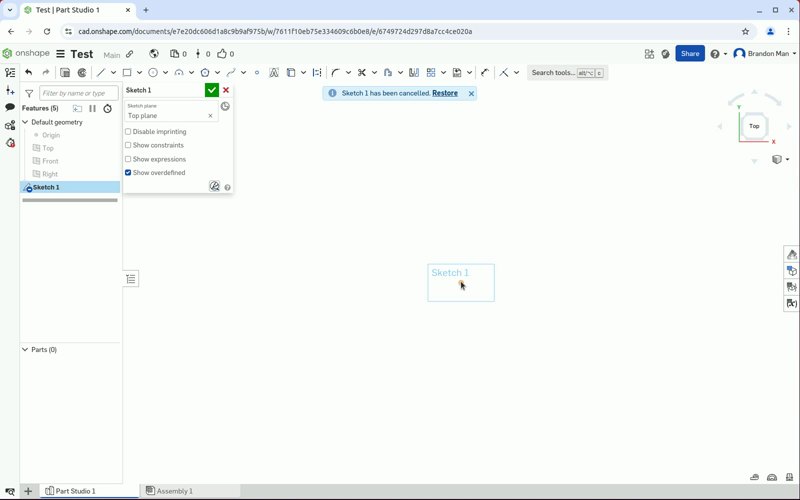
scroll(6)
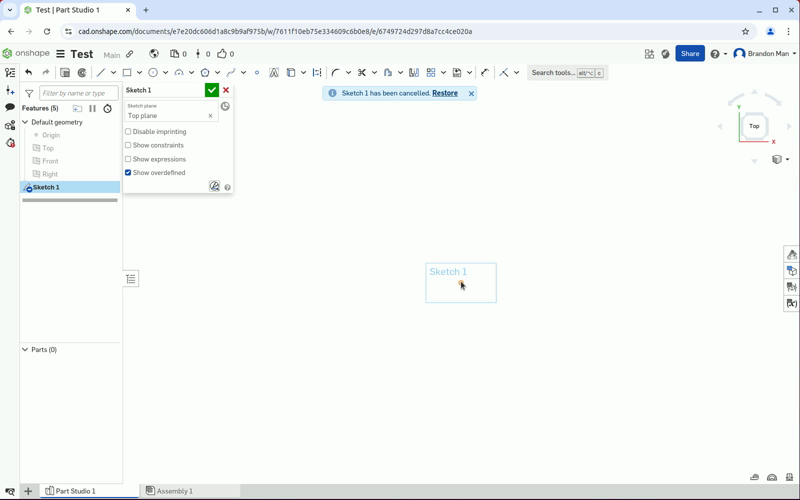
scroll(6)
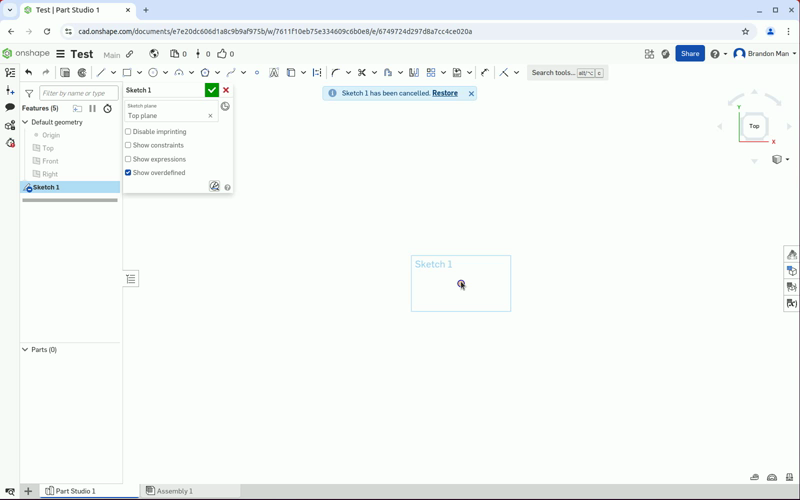
scroll(6)
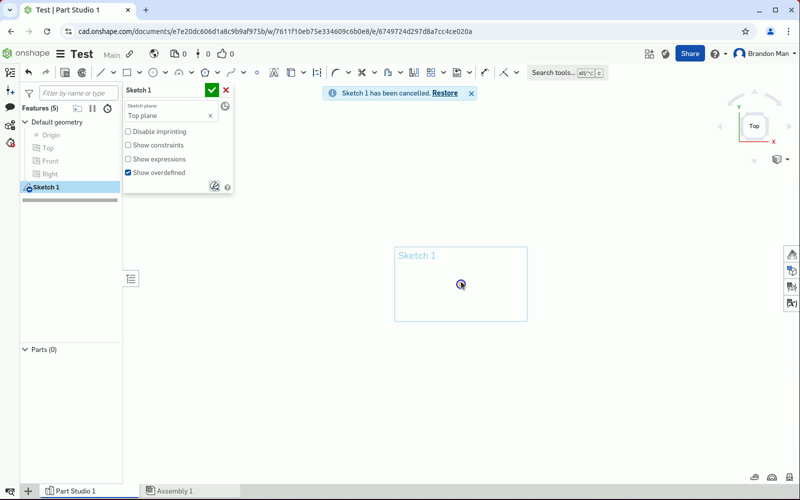
scroll(6)
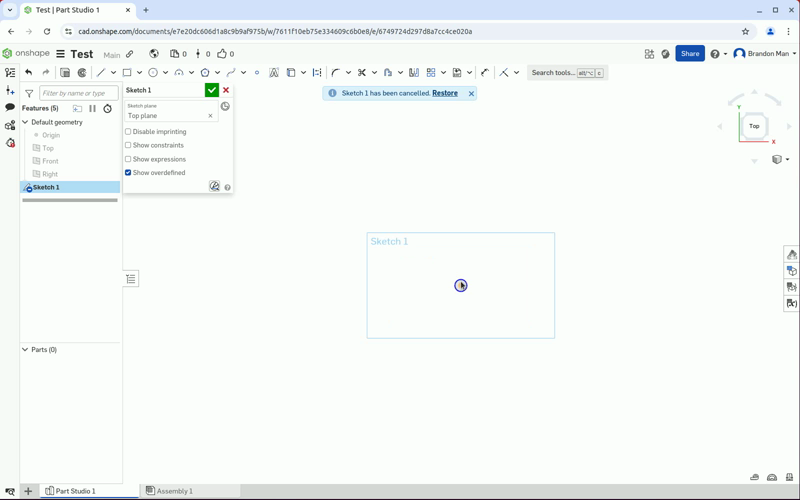
scroll(6)
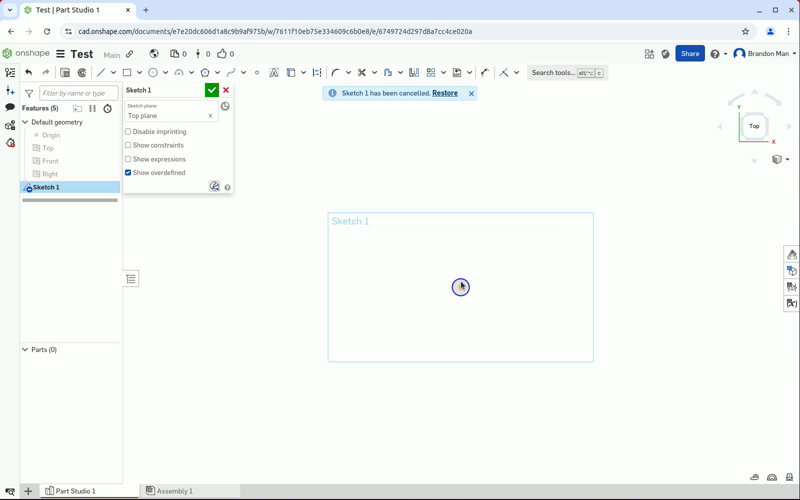
scroll(6)
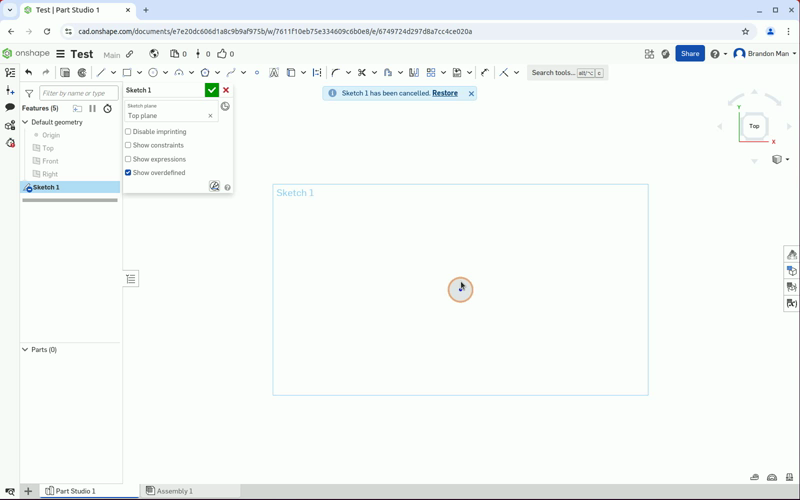
scroll(6)
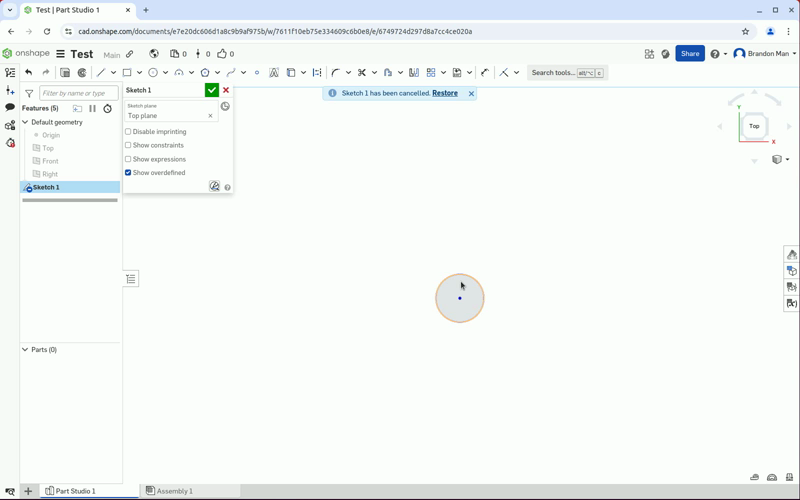
click(461, 281)
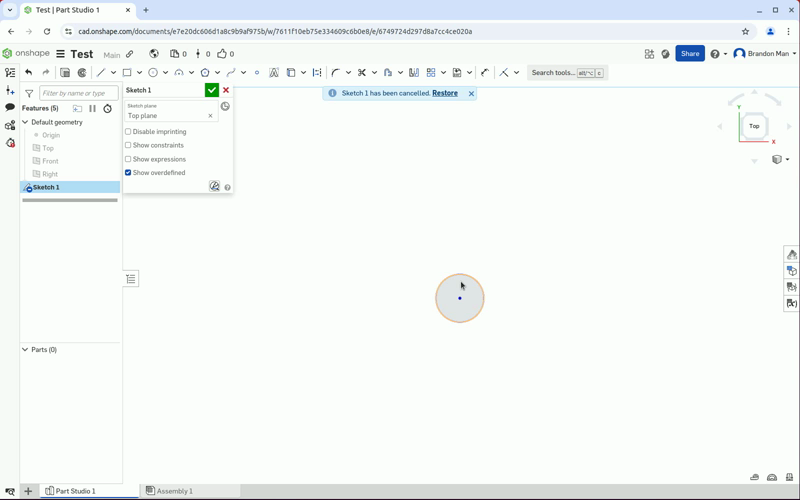
scroll(-6)
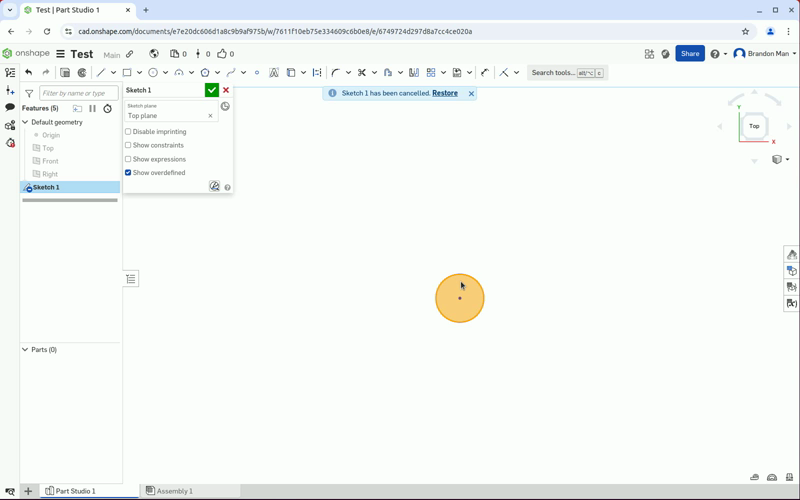
scroll(-6)
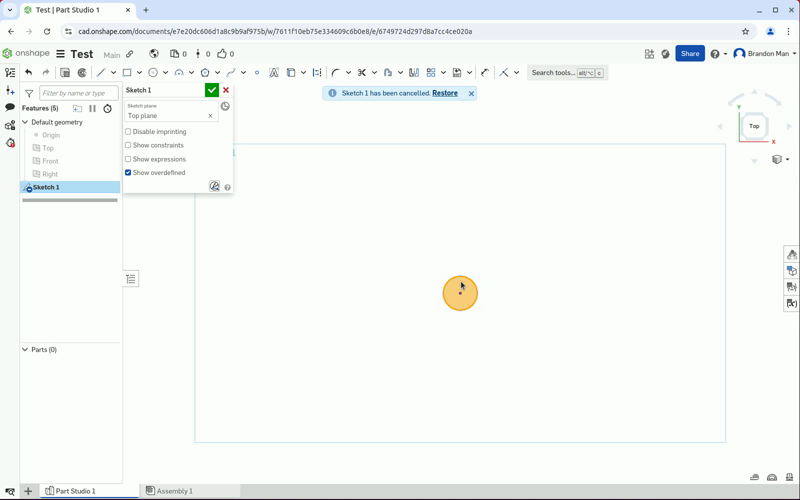
scroll(-6)
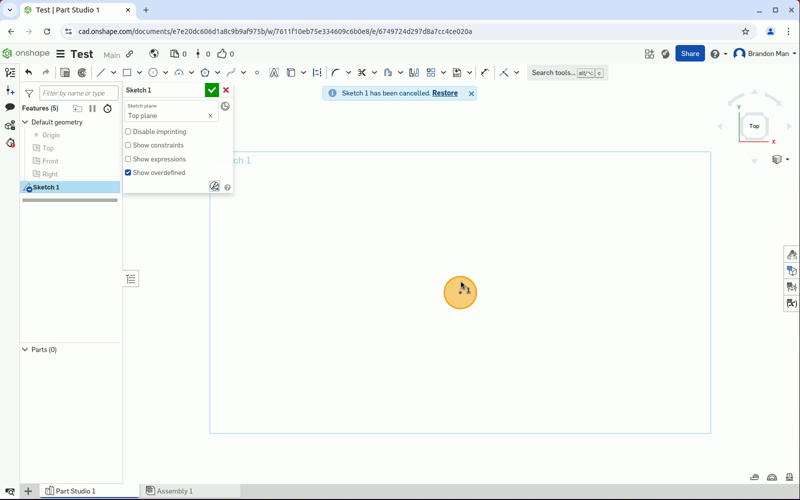
scroll(-6)
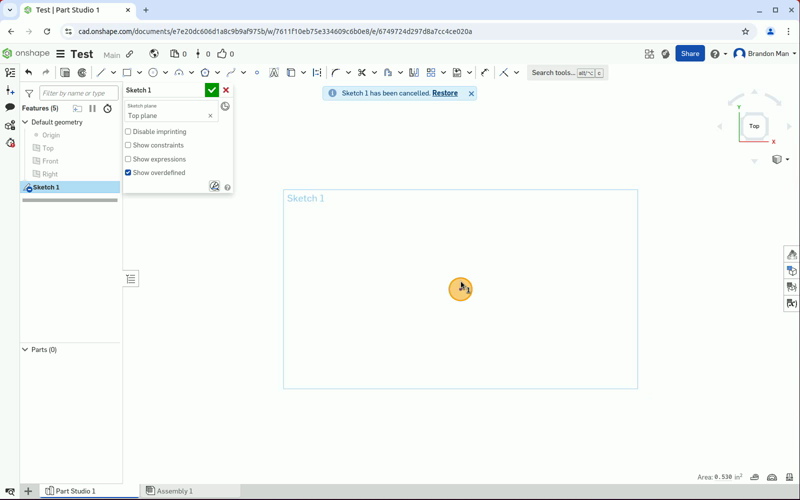
scroll(-6)
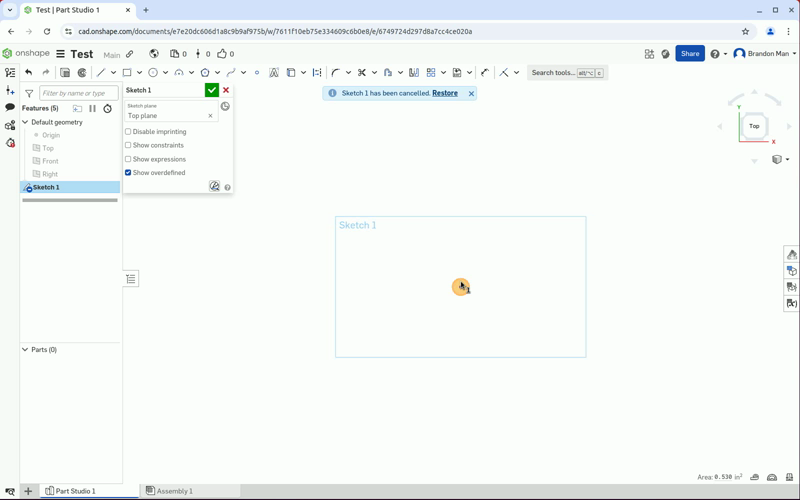
scroll(-6)
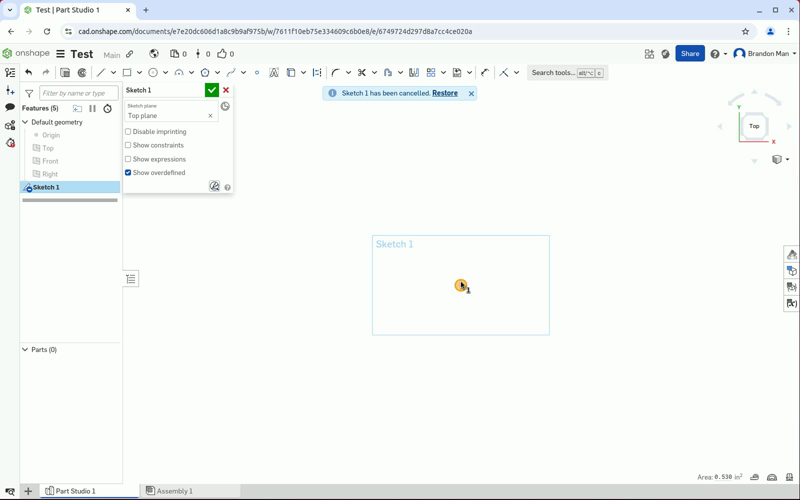
scroll(-6)
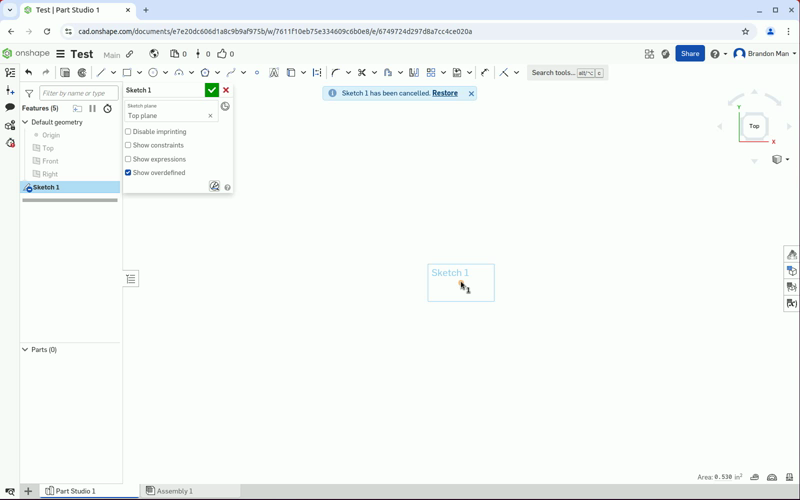
mouse_move(73, 352)
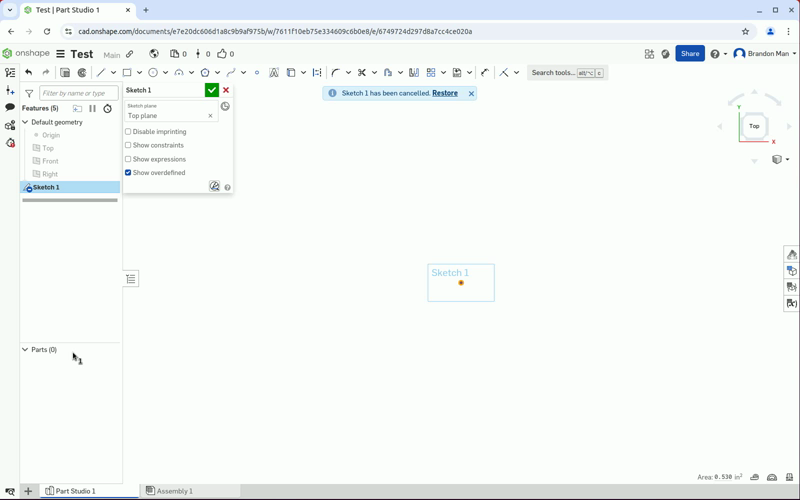
key(shift+y)
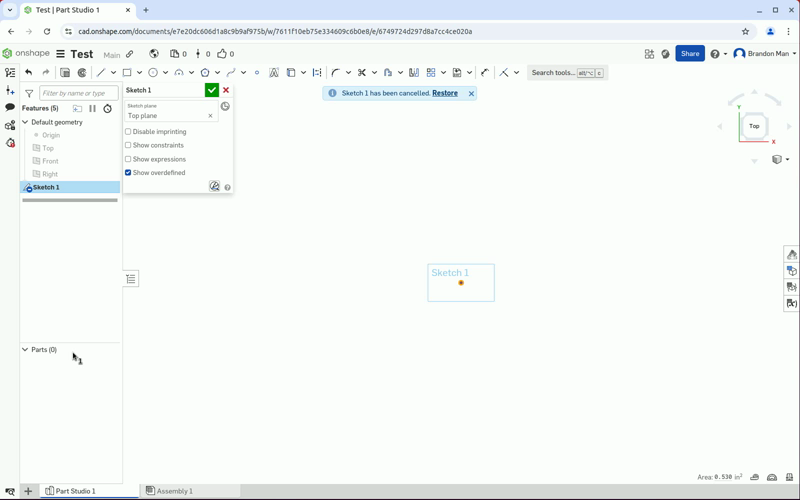
key(shift+e)
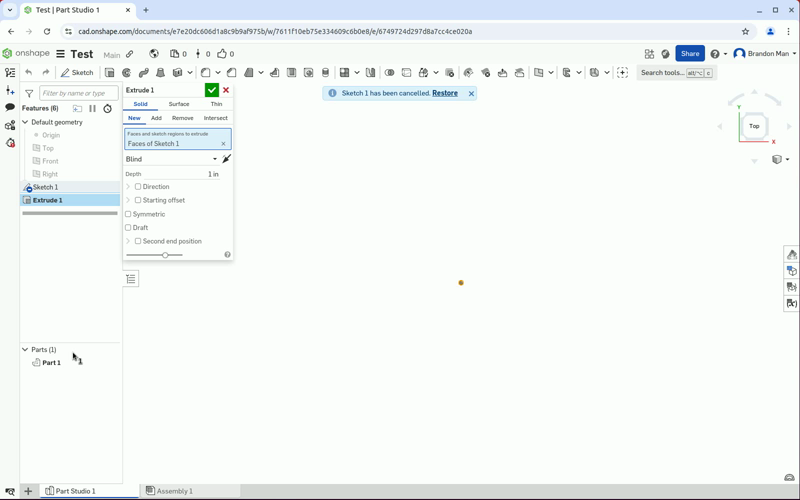
mouse_move(143, 106)
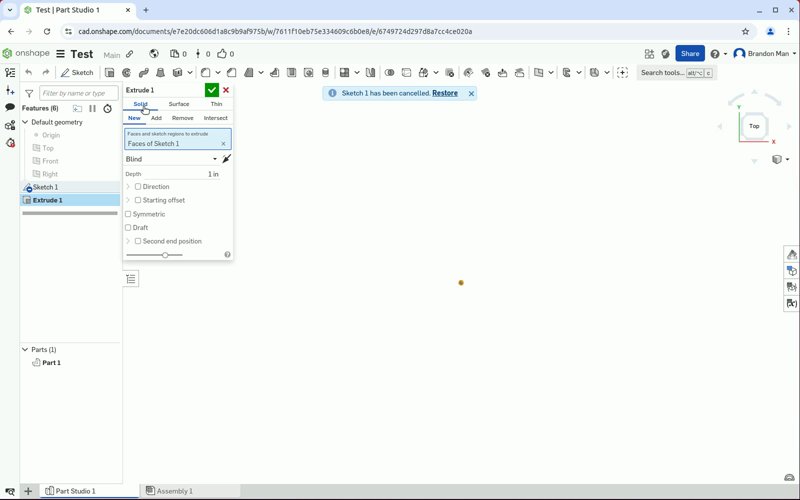
click(143, 106)
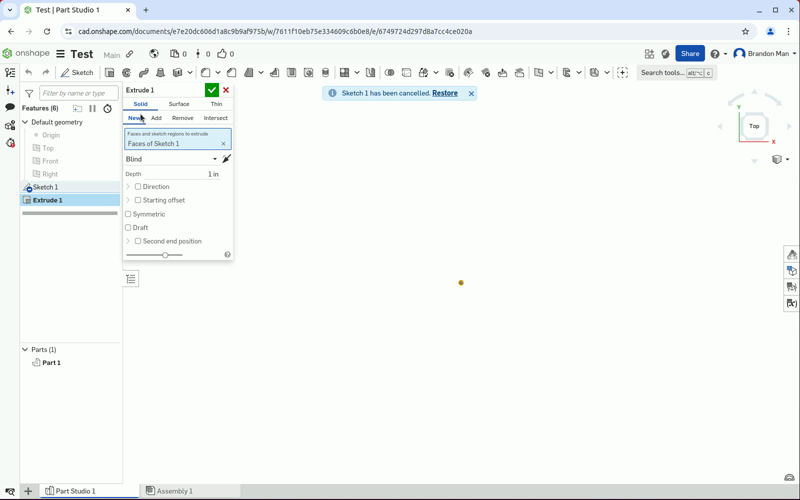
mouse_move(137, 120)
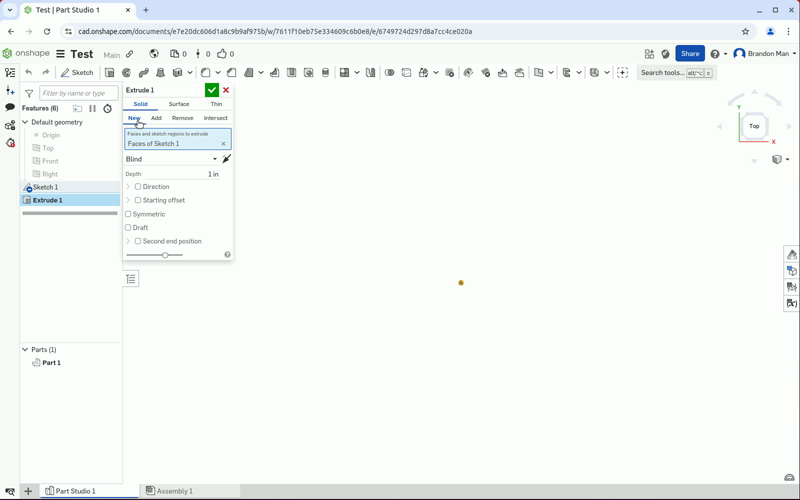
click(137, 120)
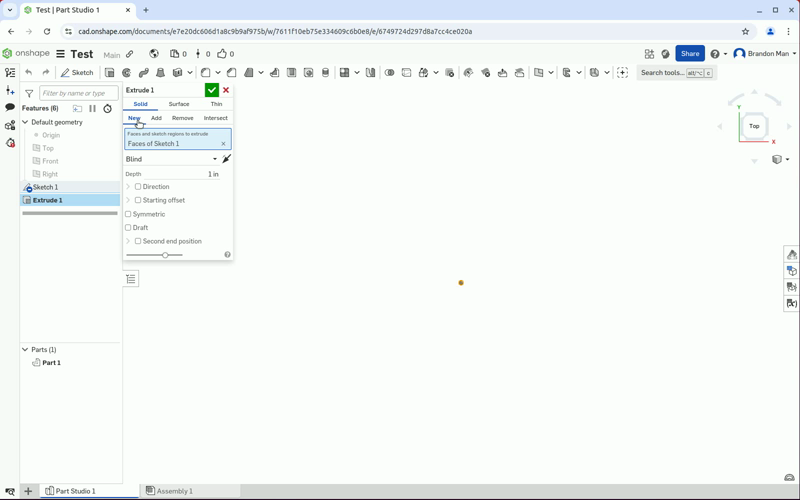
key(tab, 4)
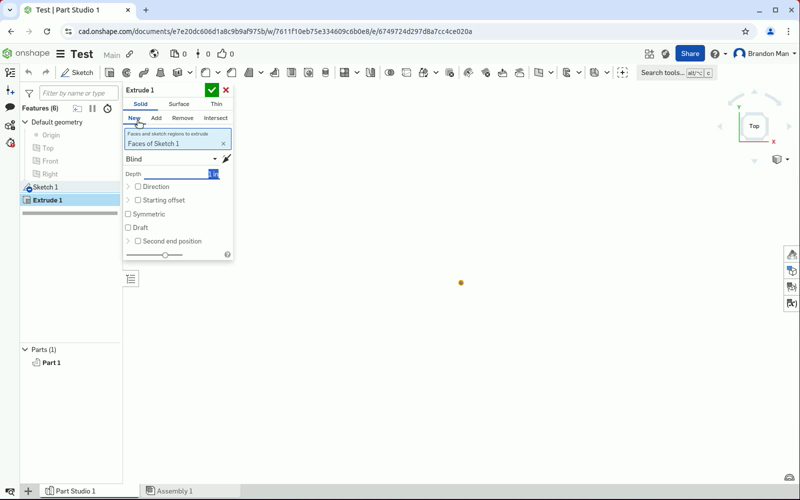
text(23.108)
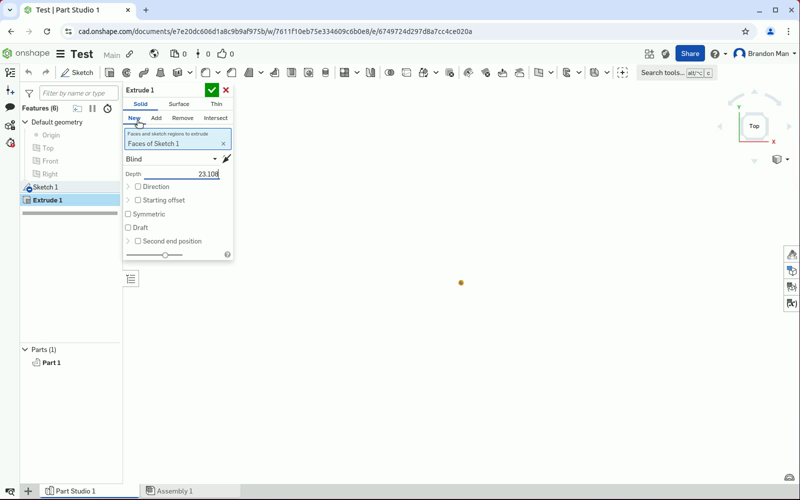
key(enter)
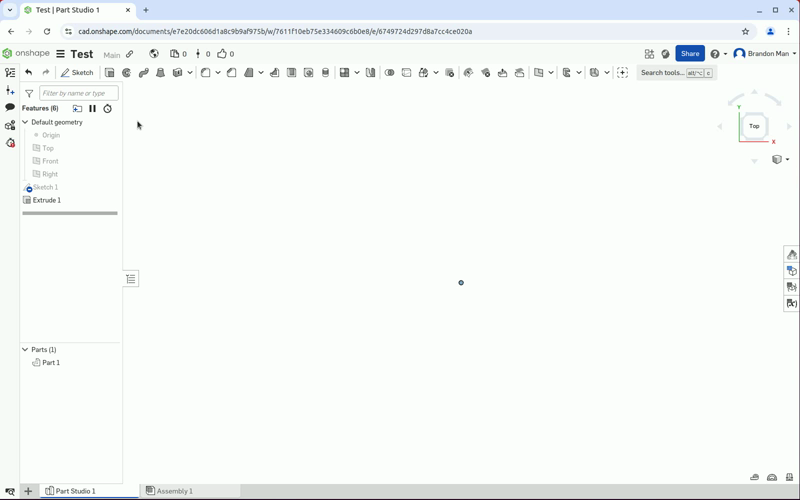
key(shift+h)
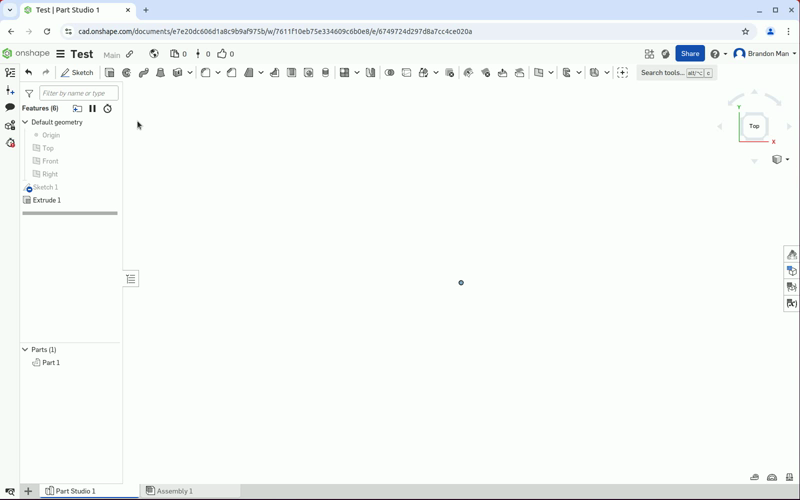
key(shift+h)
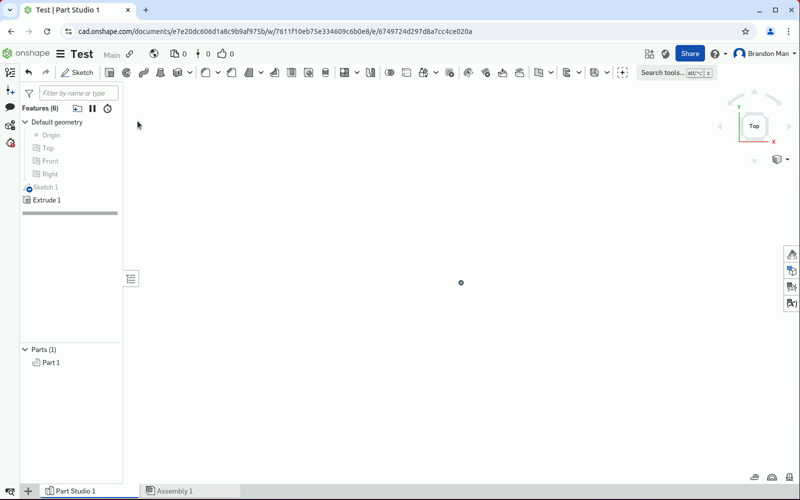
mouse_move(73, 189)
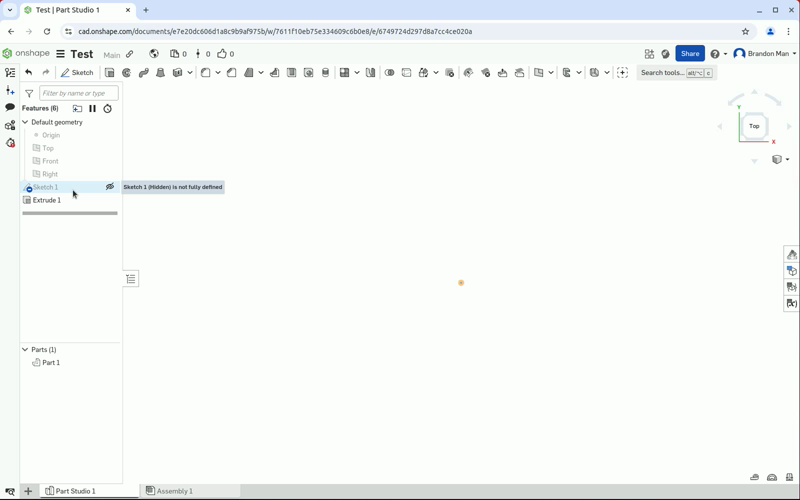
click(73, 189)
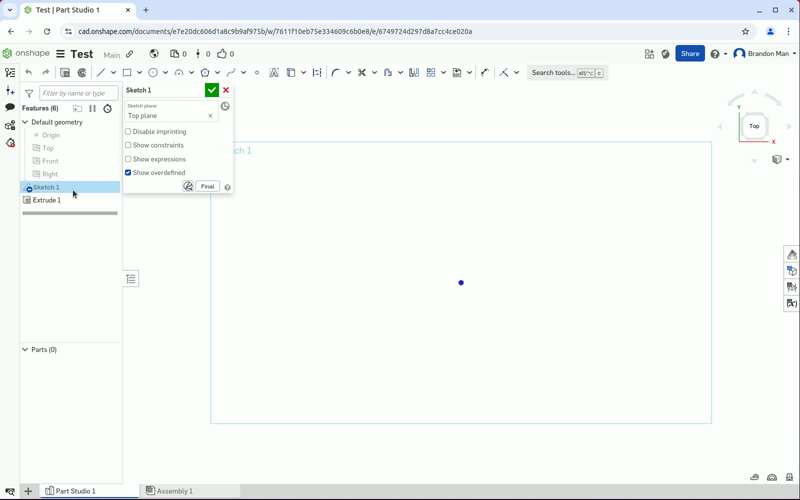
mouse_move(229, 92)
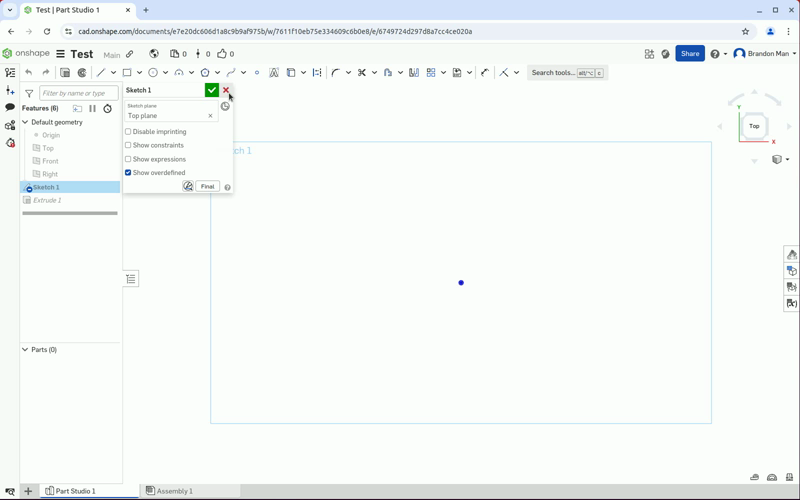
click(229, 92)
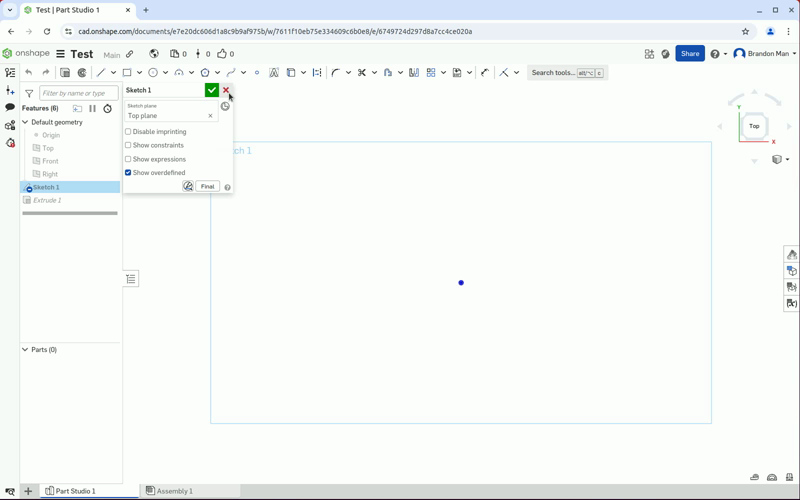
key(shift+s)
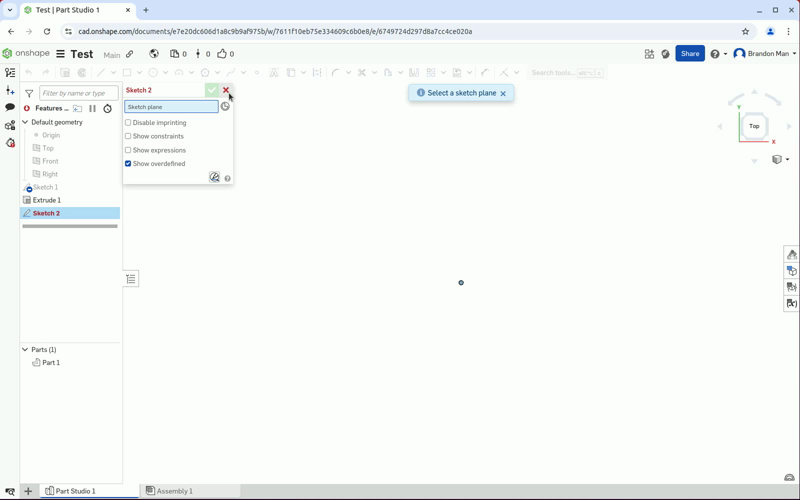
mouse_move(73, 150)
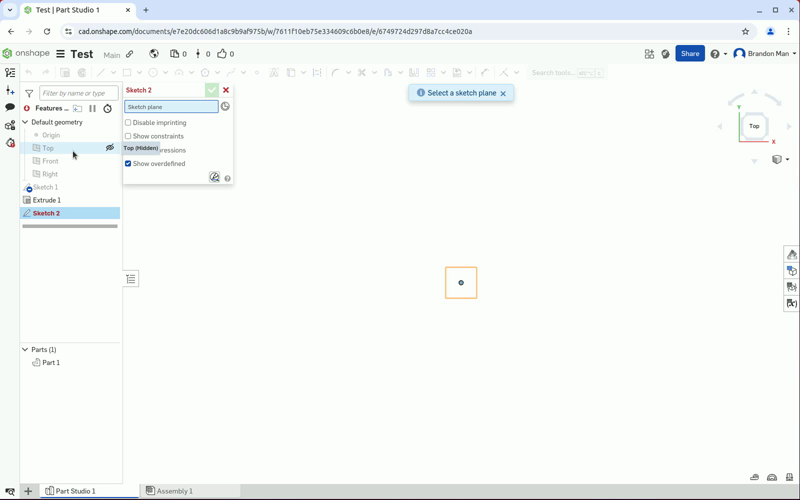
click(73, 150)
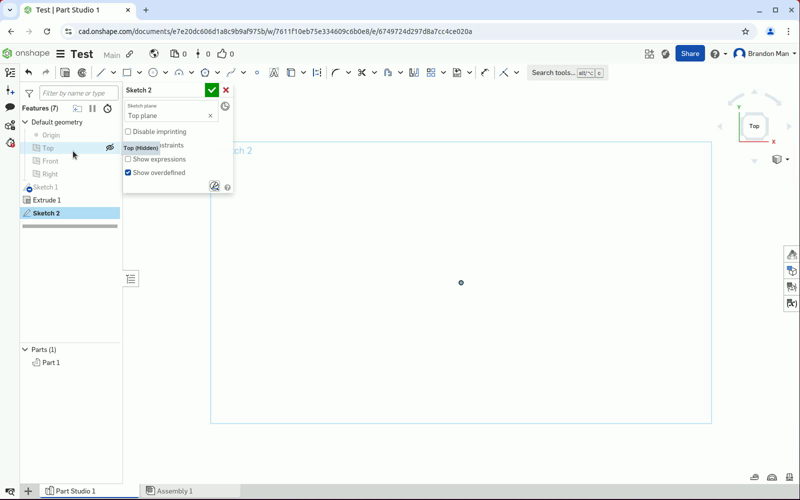
mouse_move(73, 352)
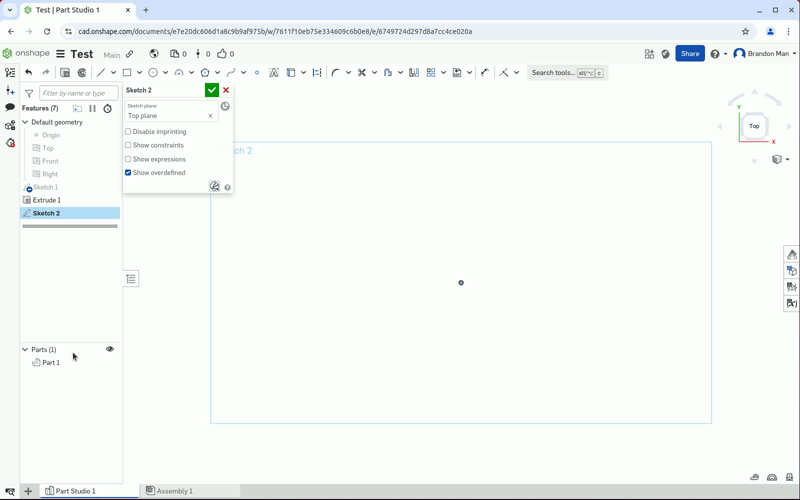
key(y)
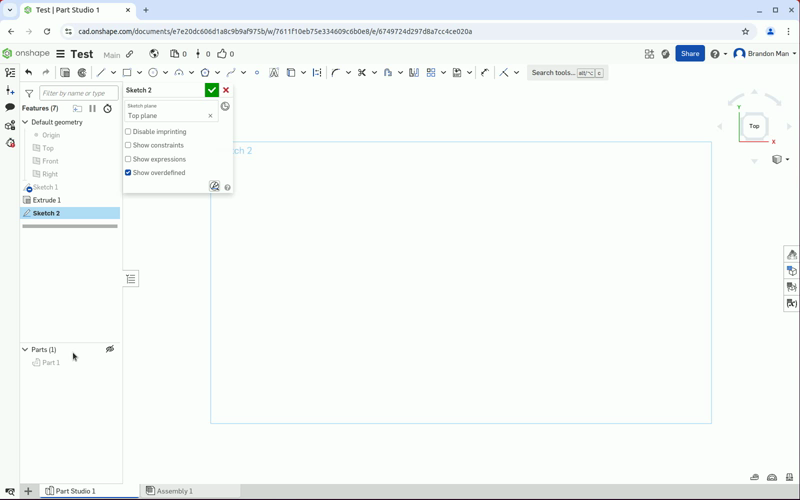
key(c)
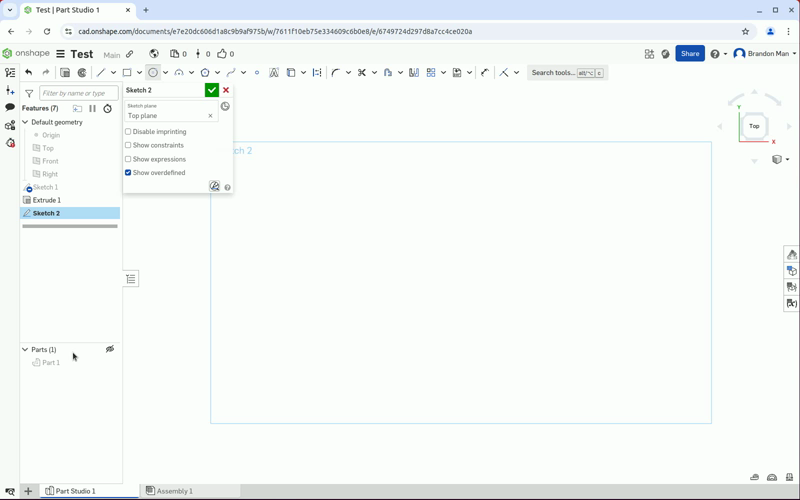
key_down(shift)
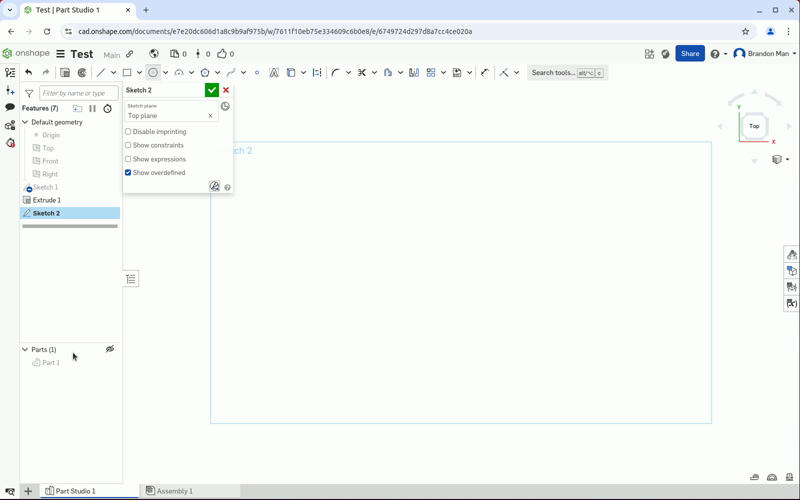
mouse_move(461, 268)
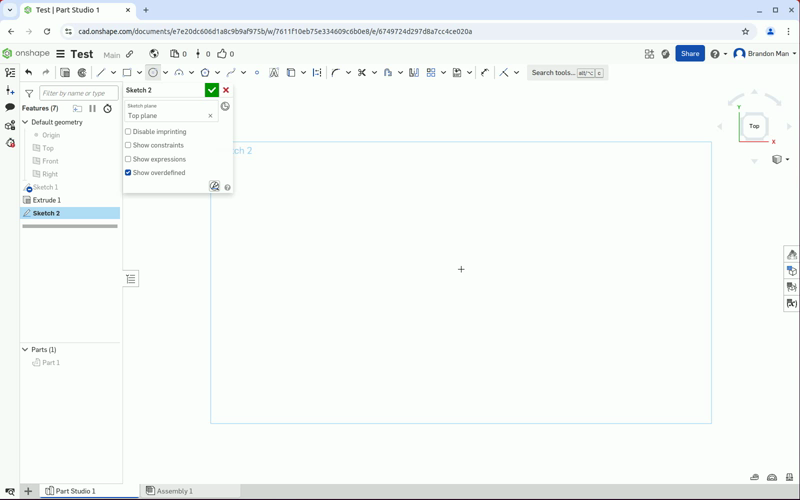
click(461, 268)
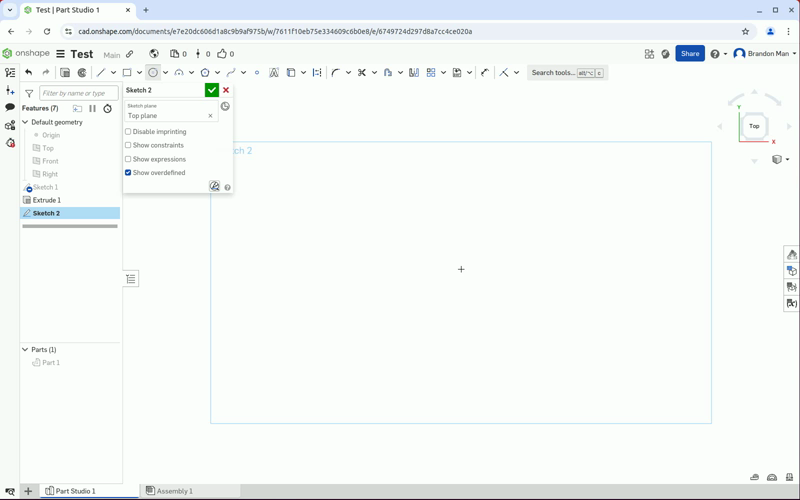
key_up(shift)
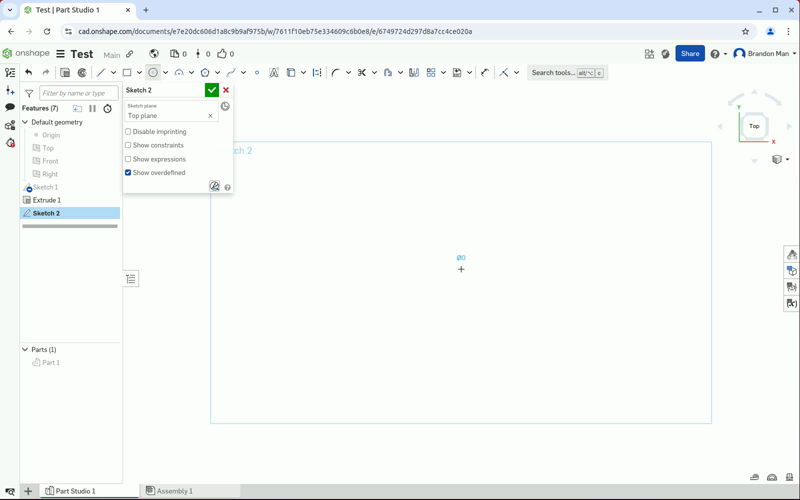
mouse_move(463, 268)
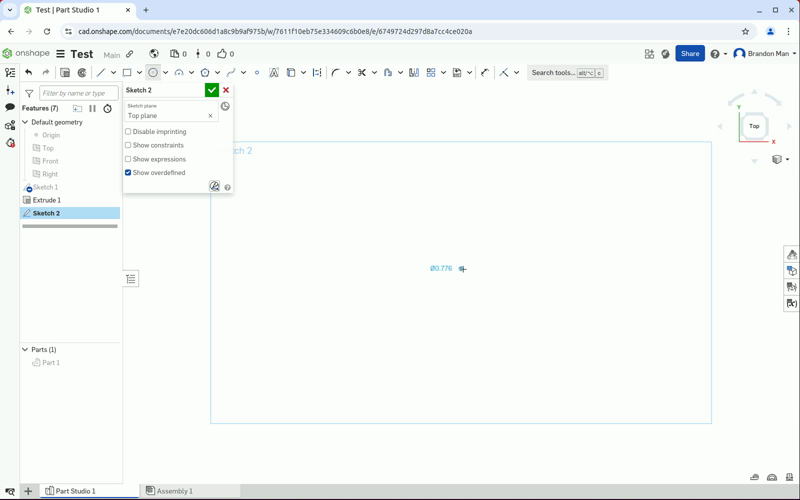
scroll(6)
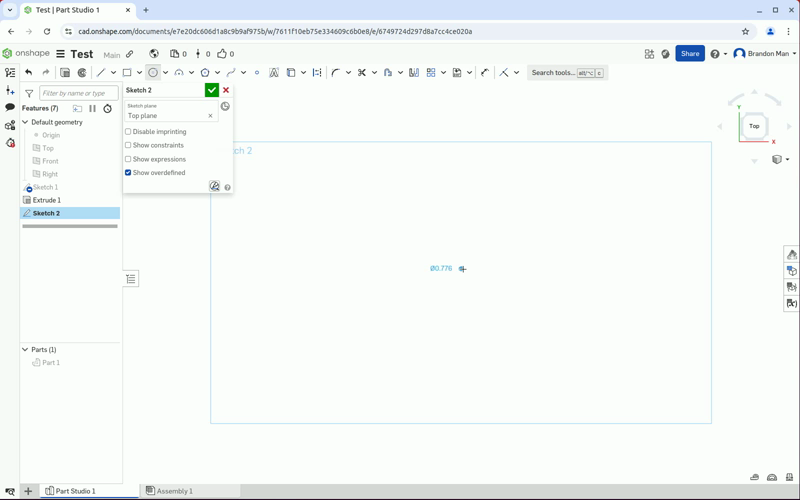
scroll(6)
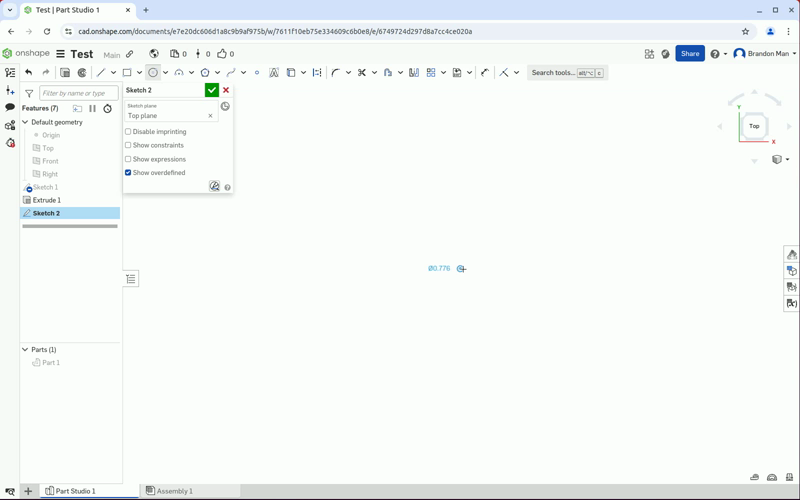
scroll(6)
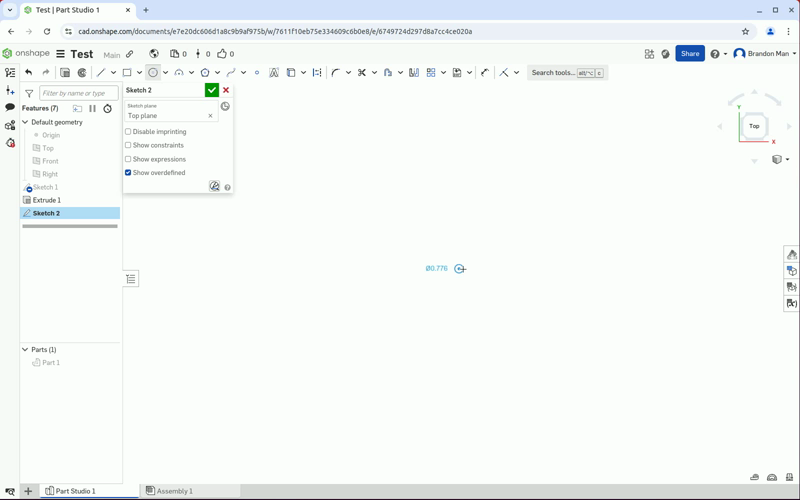
scroll(6)
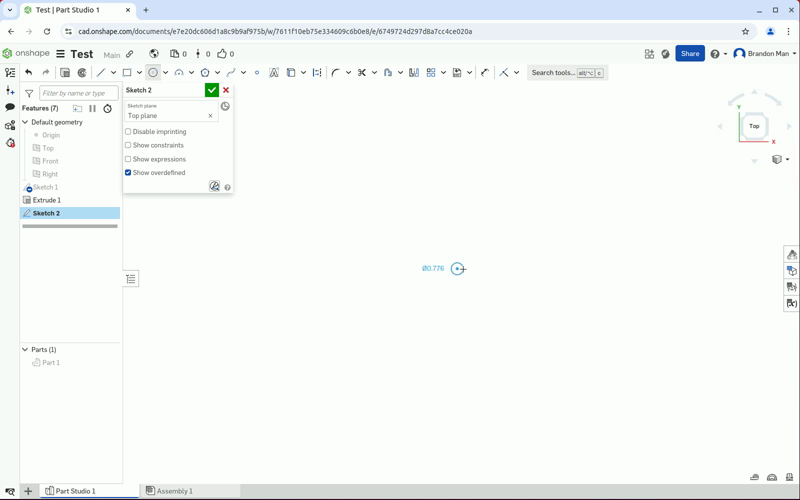
scroll(6)
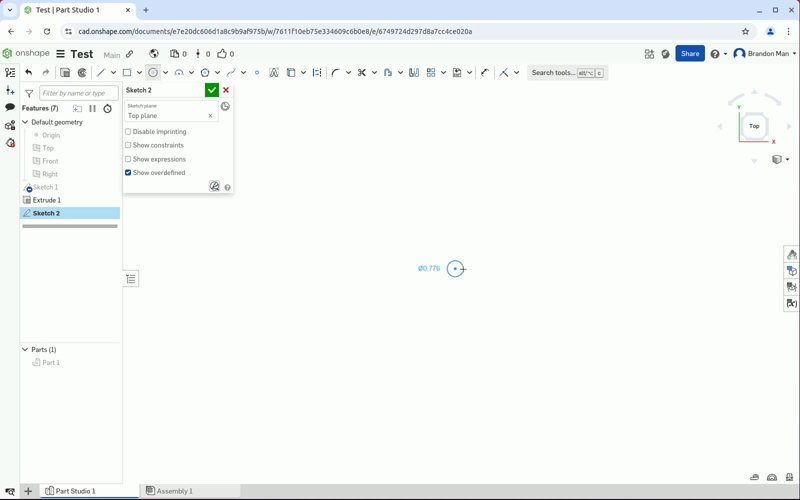
scroll(6)
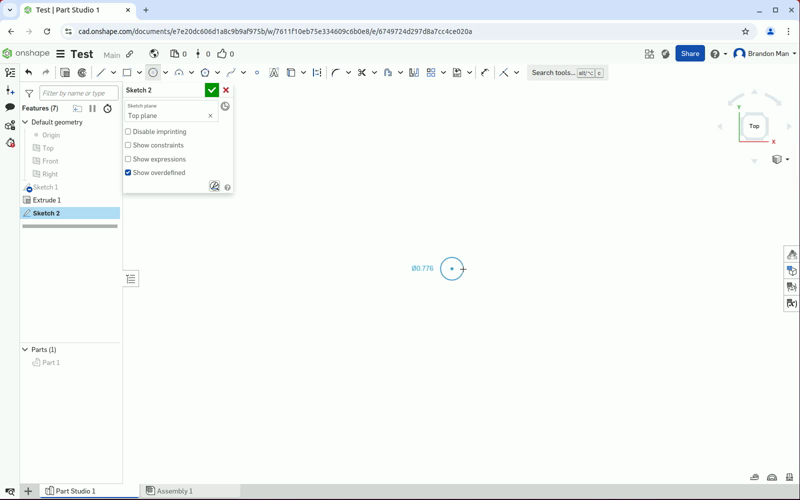
scroll(6)
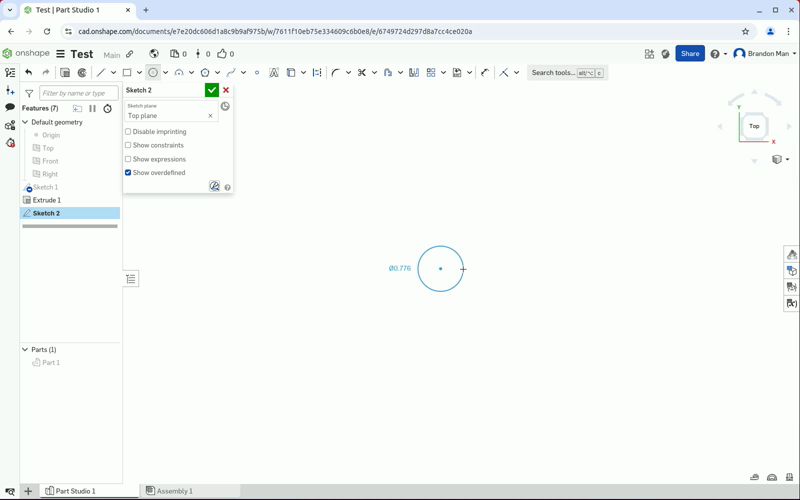
click(463, 268)
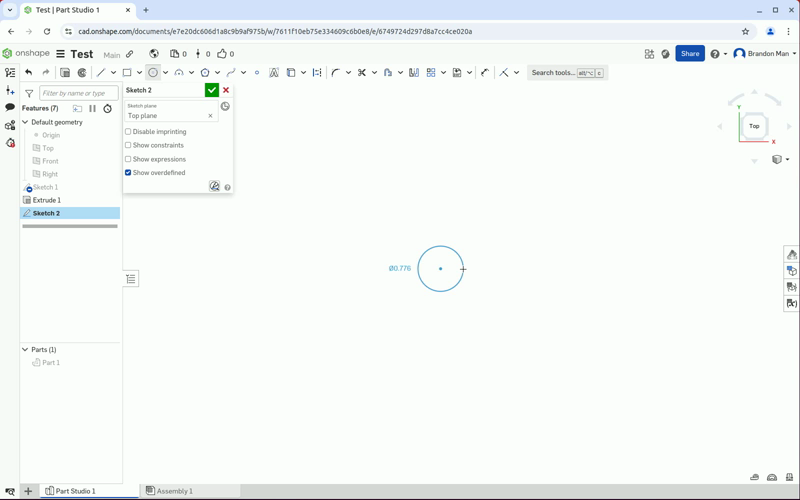
scroll(-6)
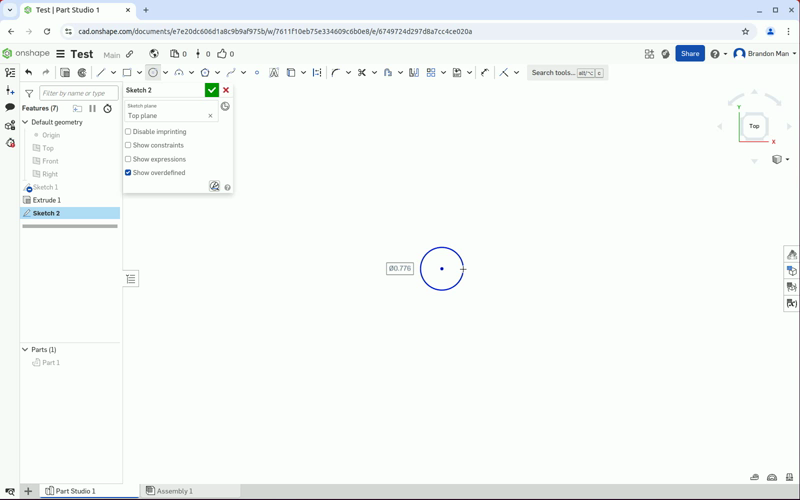
scroll(-6)
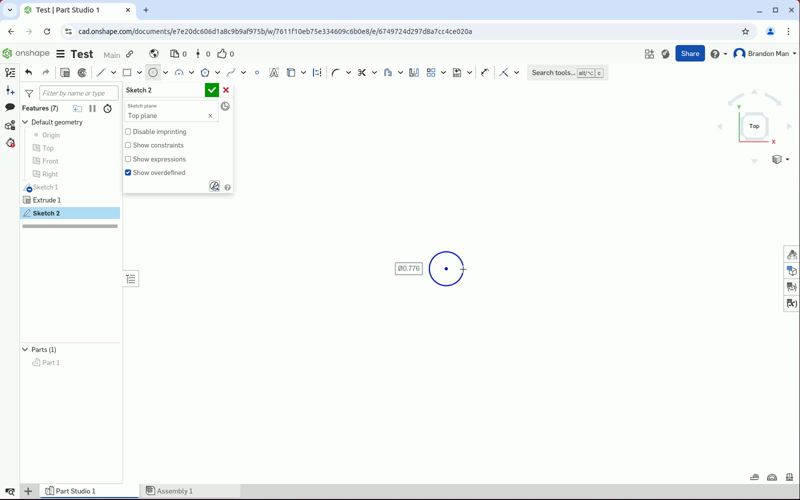
scroll(-6)
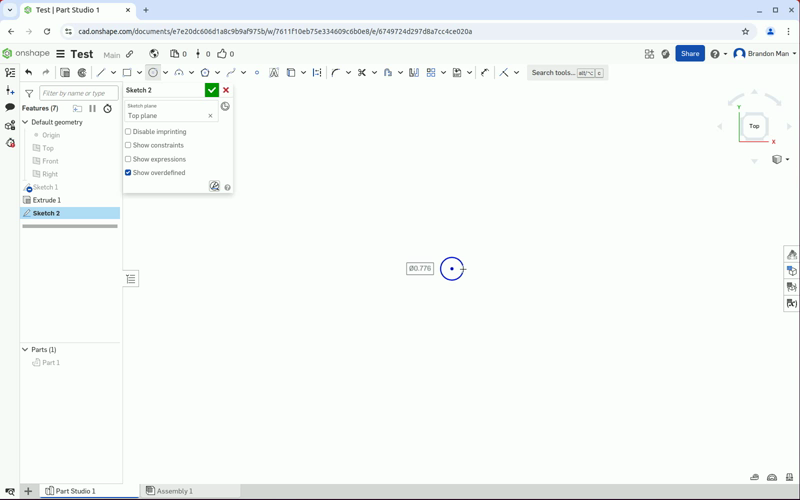
scroll(-6)
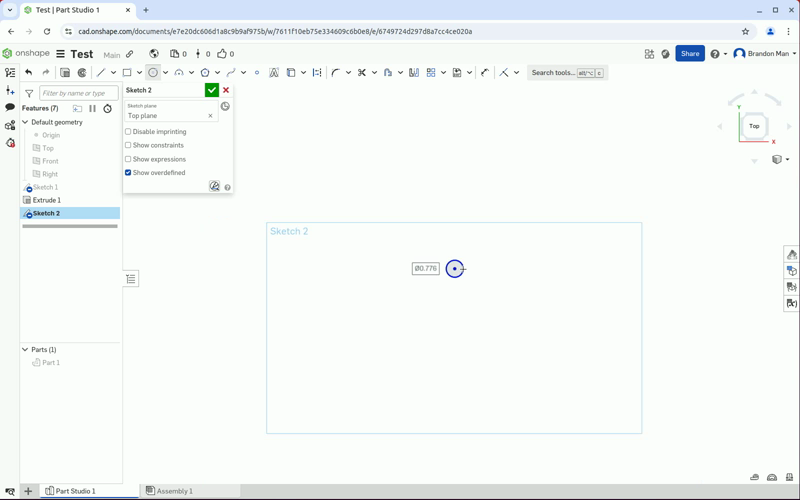
scroll(-6)
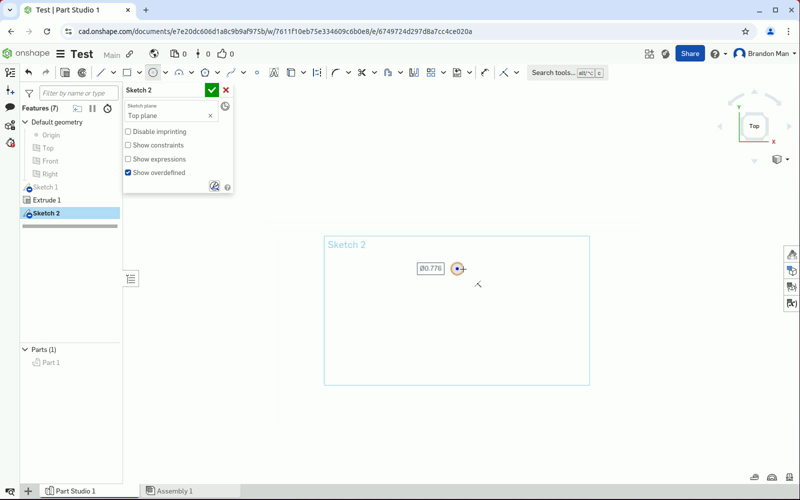
scroll(-6)
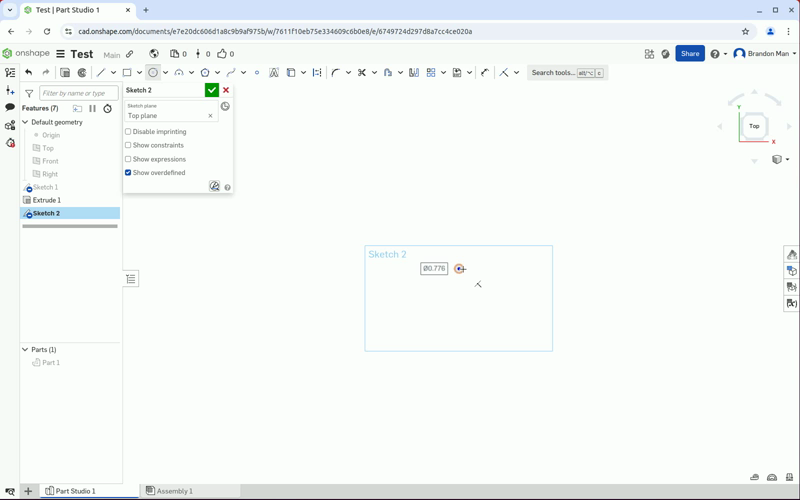
scroll(-6)
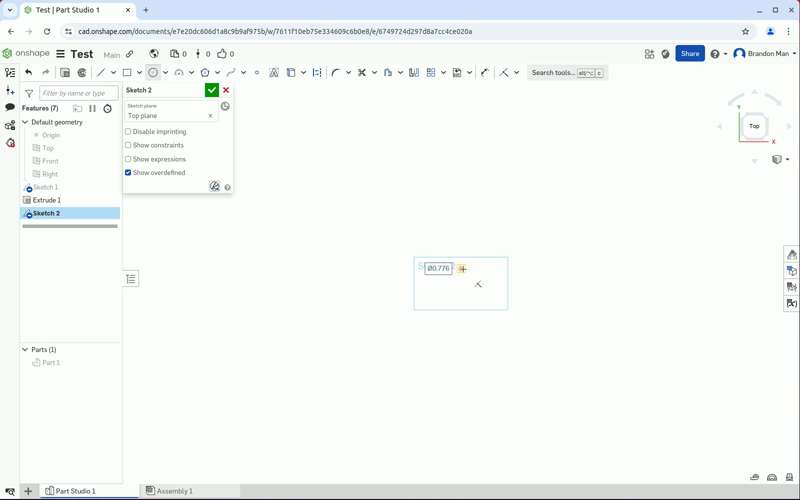
key(esc)
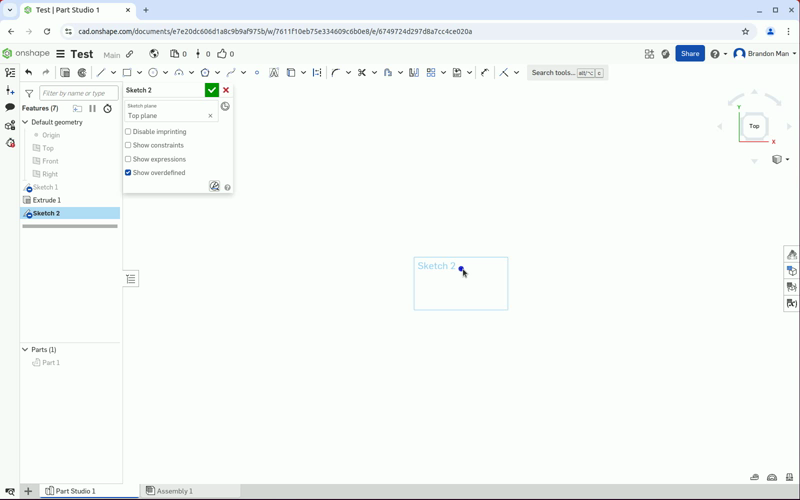
mouse_move(461, 267)
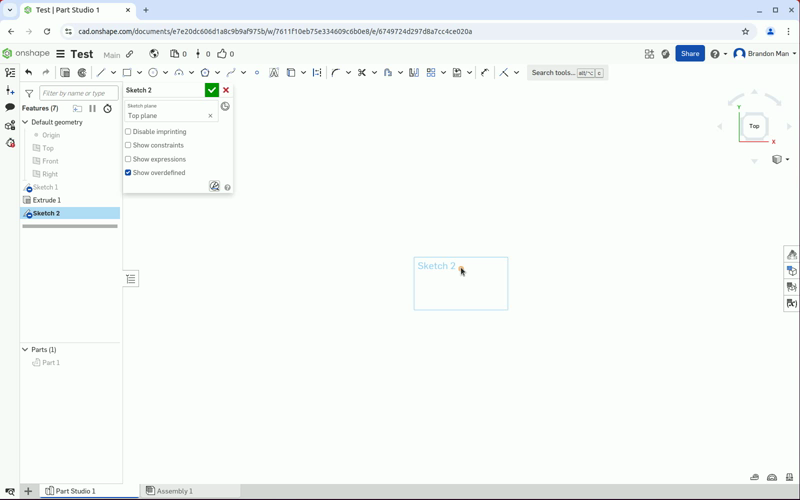
scroll(6)
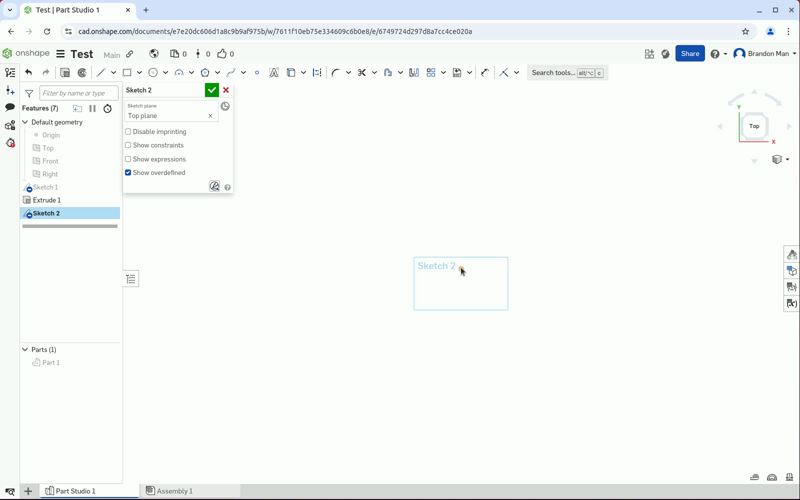
scroll(6)
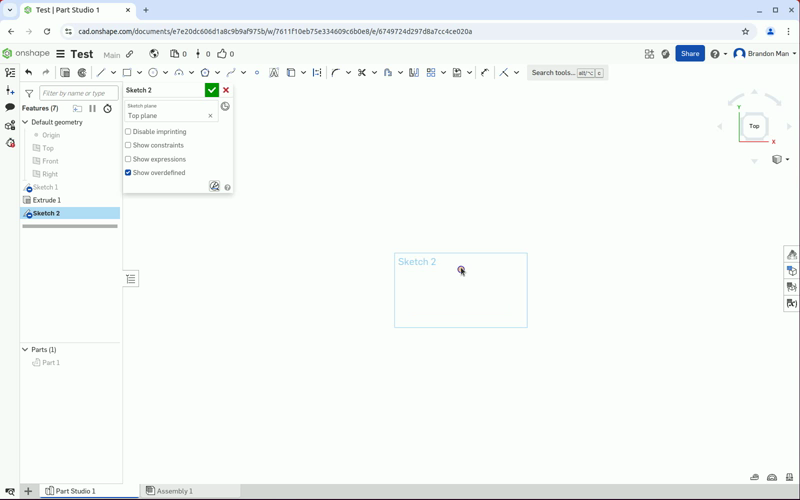
scroll(6)
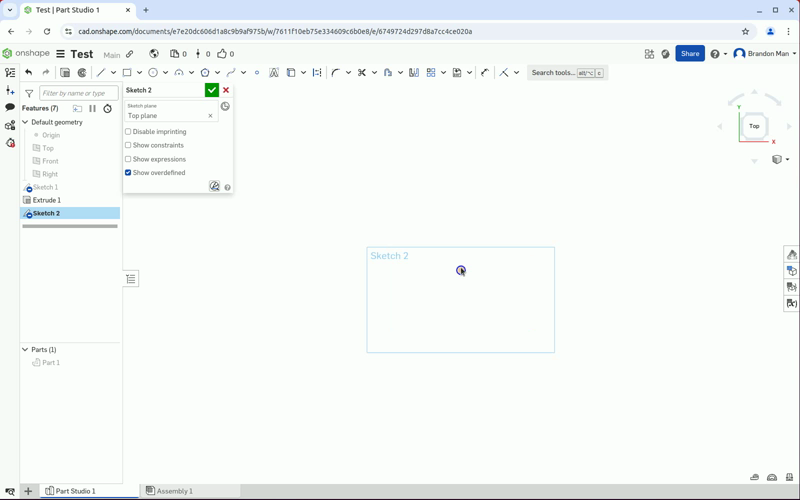
scroll(6)
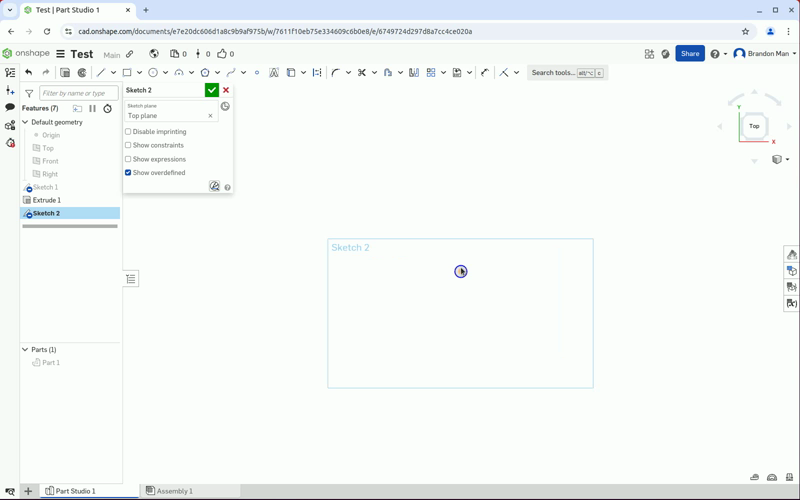
scroll(6)
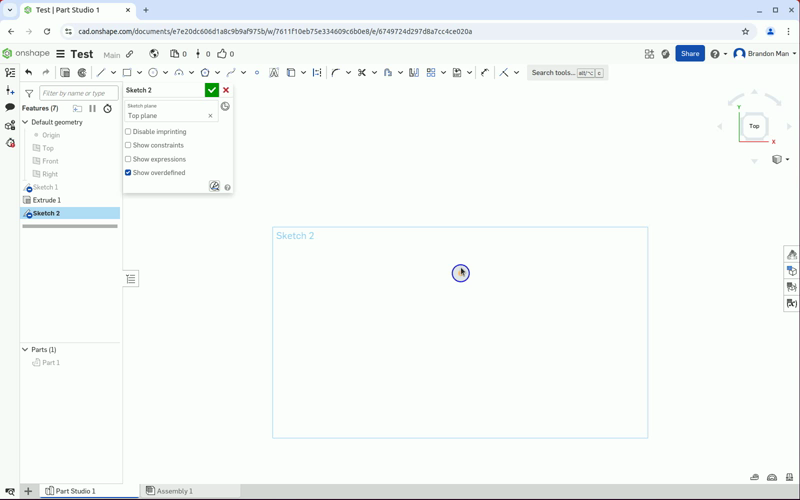
scroll(6)
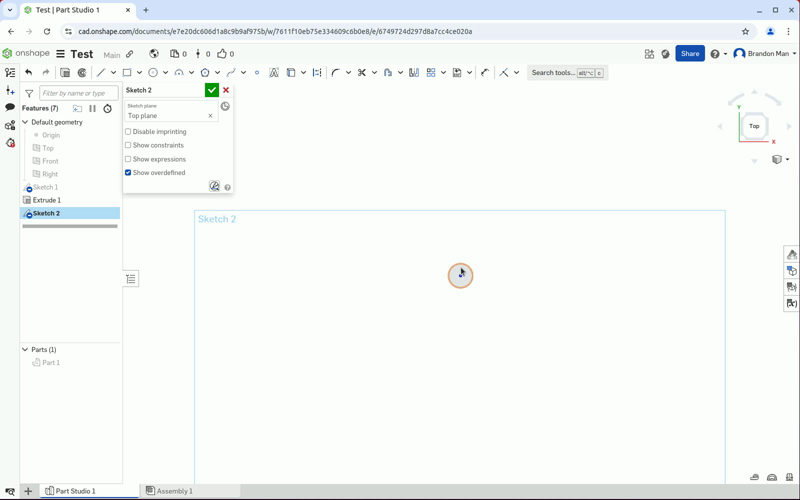
scroll(6)
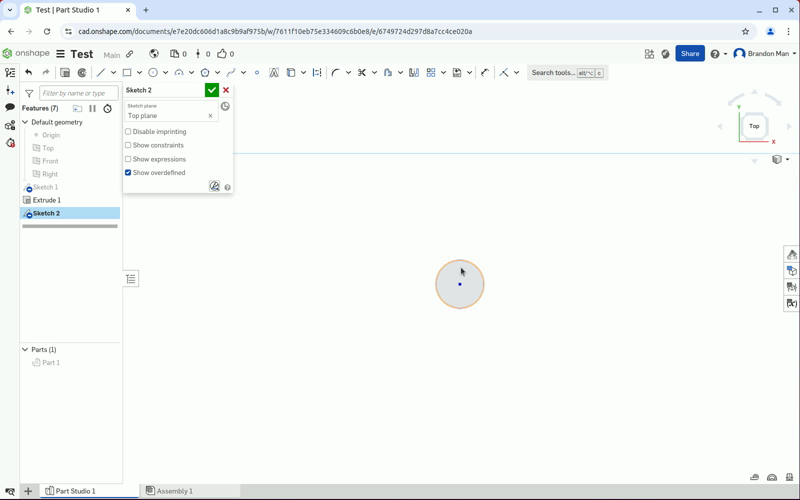
click(461, 267)
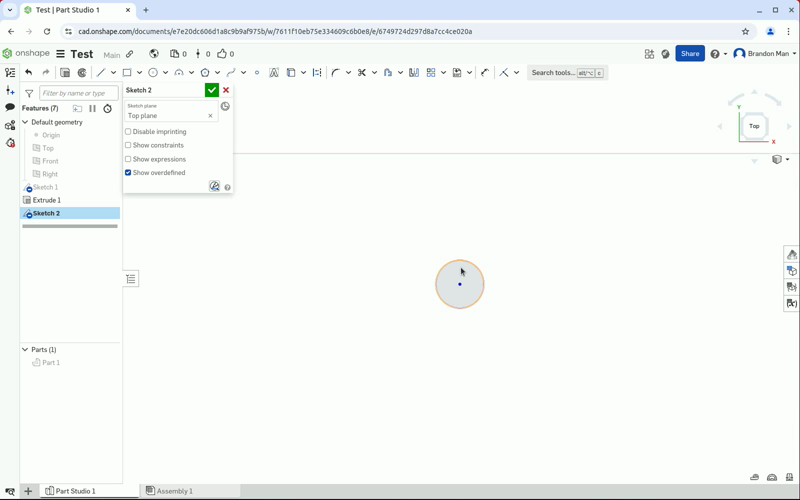
scroll(-6)
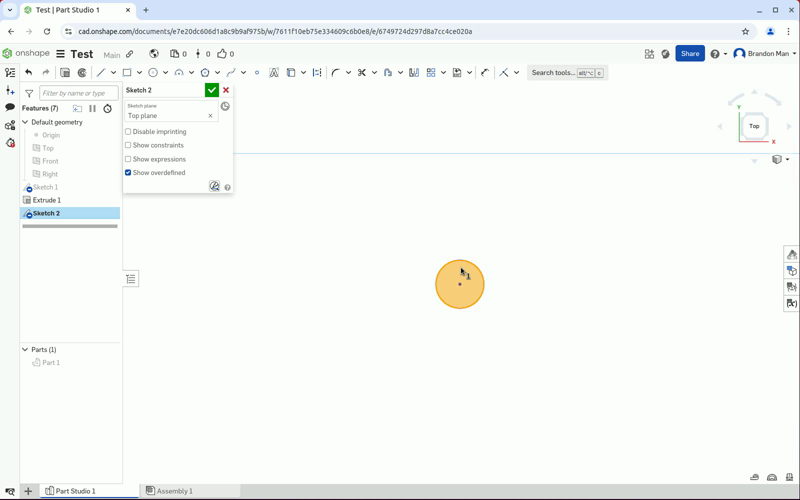
scroll(-6)
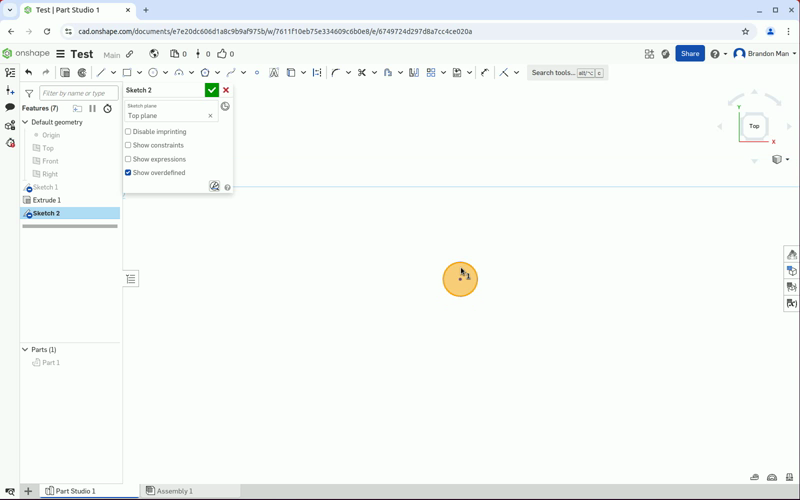
scroll(-6)
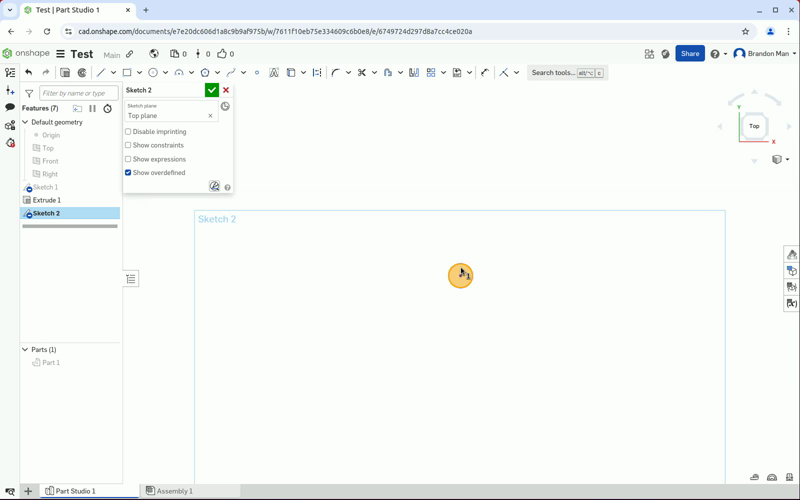
scroll(-6)
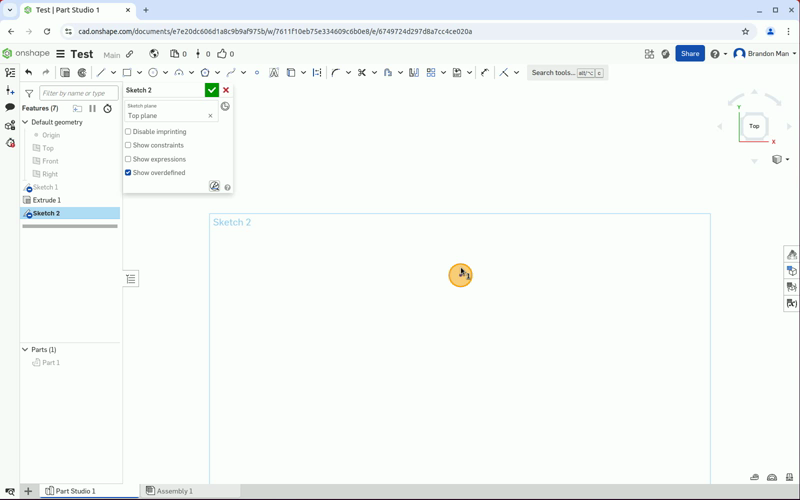
scroll(-6)
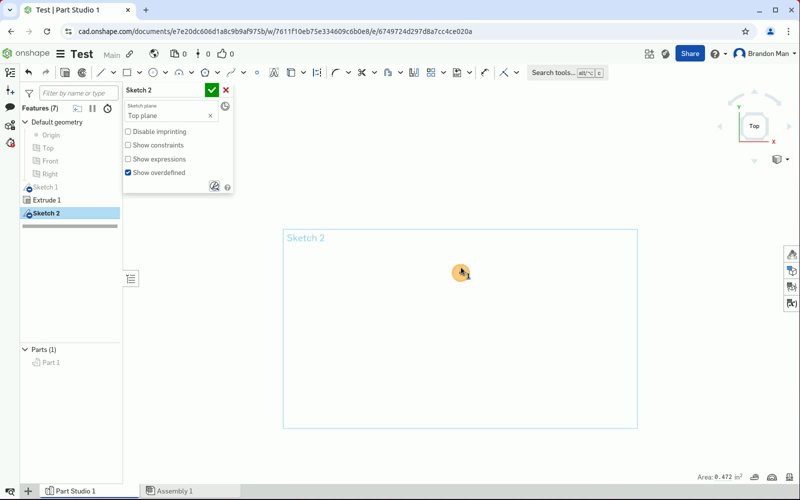
scroll(-6)
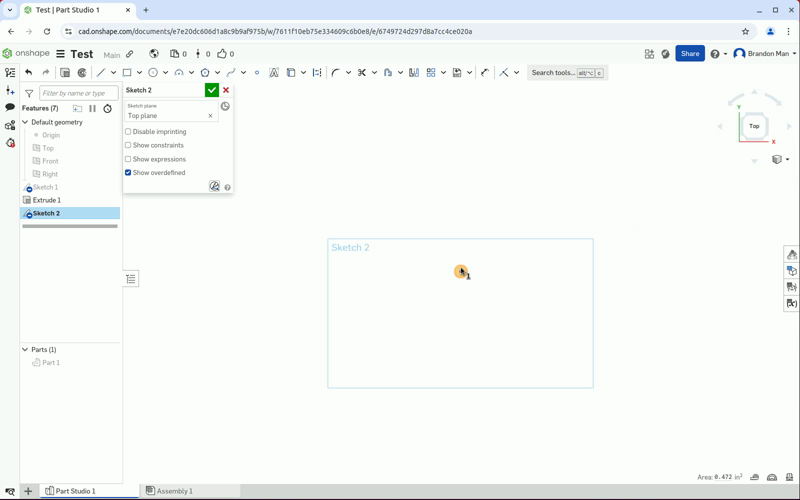
scroll(-6)
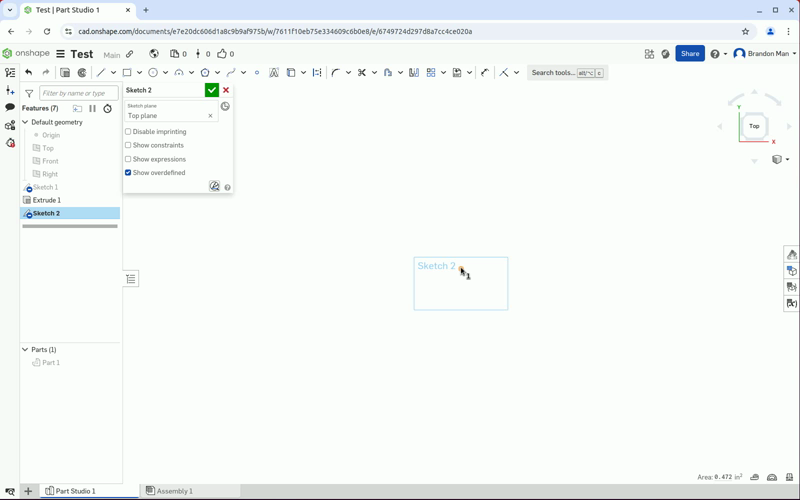
mouse_move(73, 352)
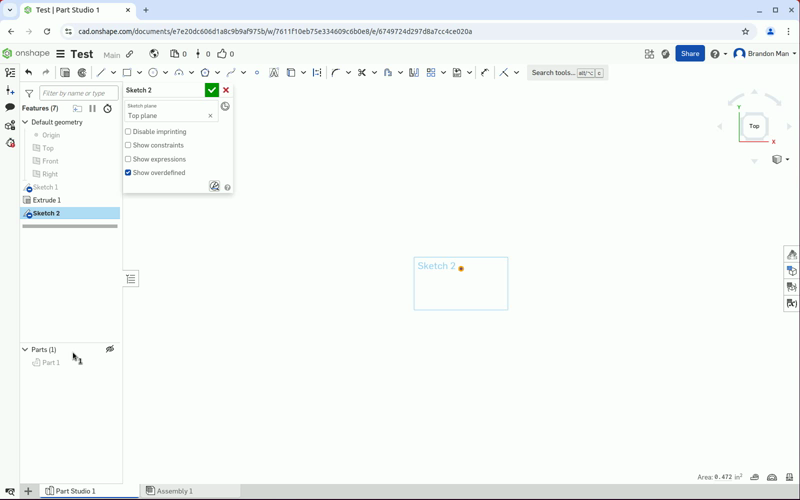
key(shift+y)
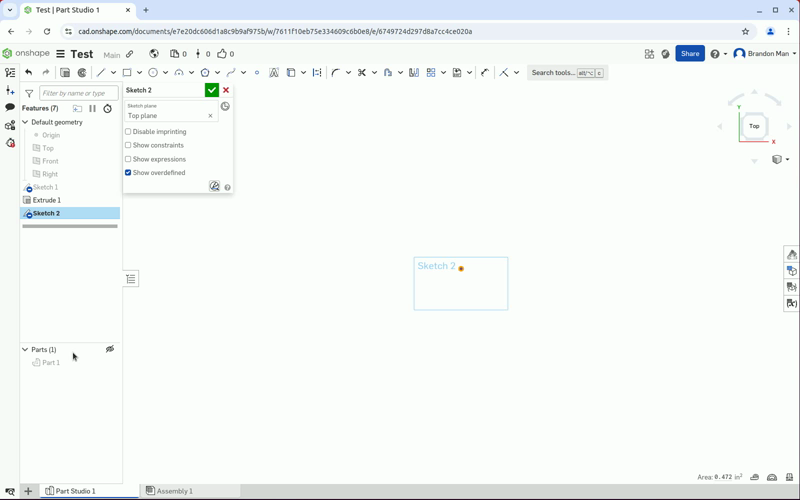
key(shift+e)
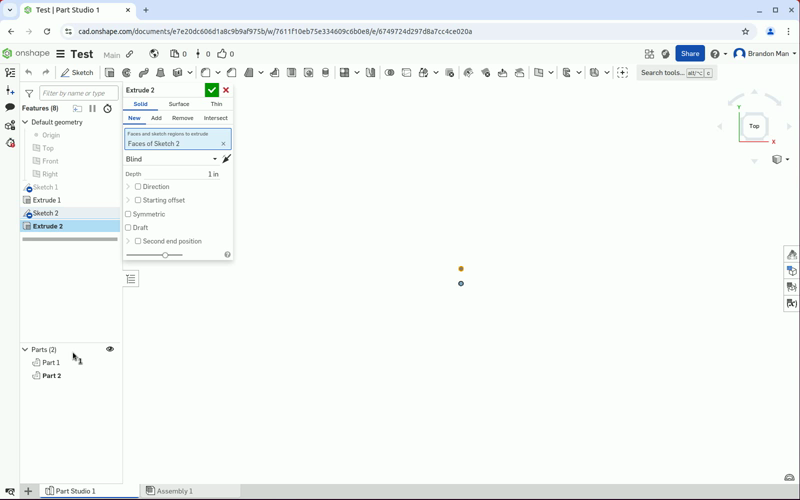
mouse_move(143, 106)
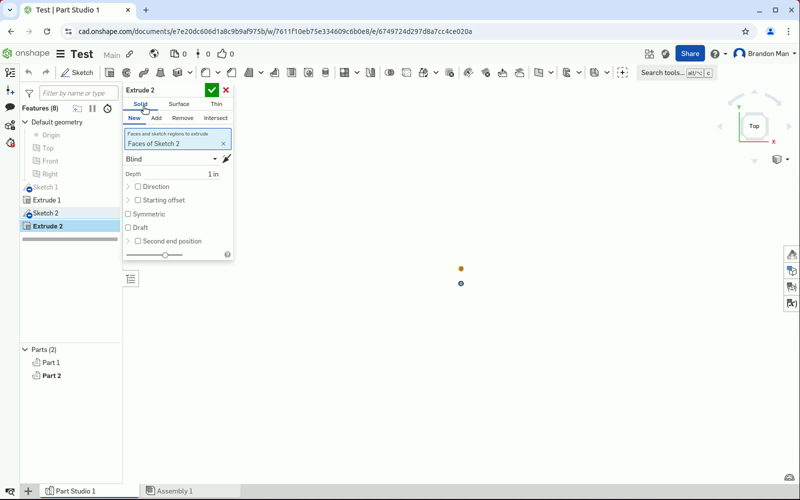
click(143, 106)
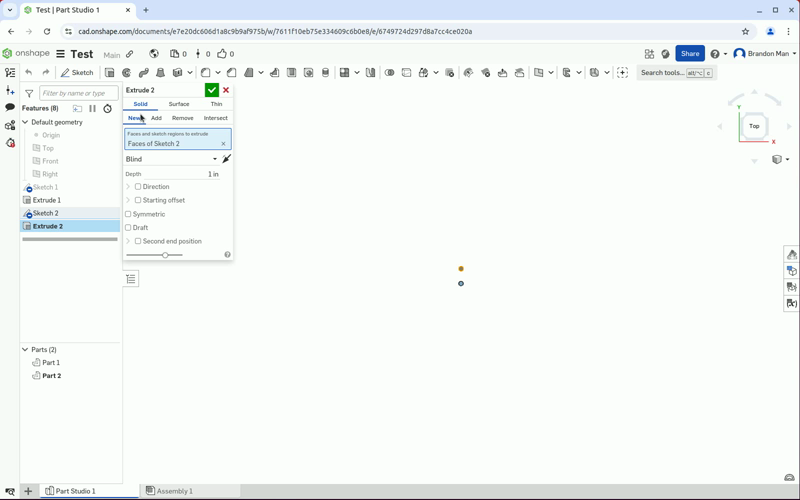
mouse_move(137, 120)
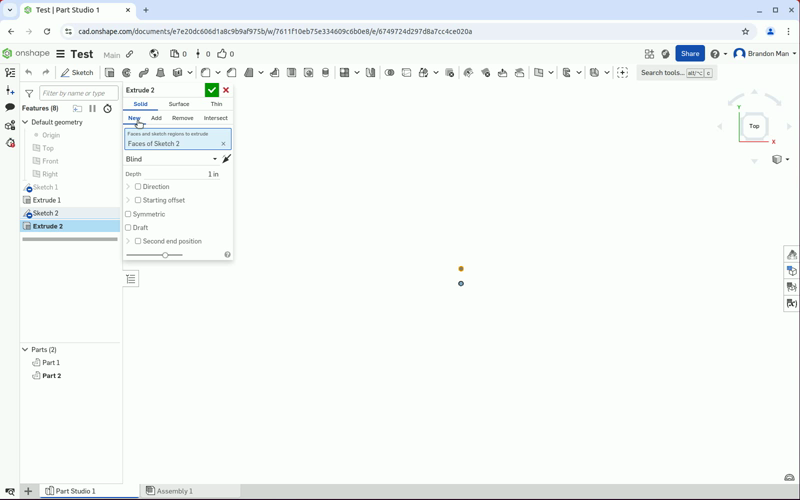
click(137, 120)
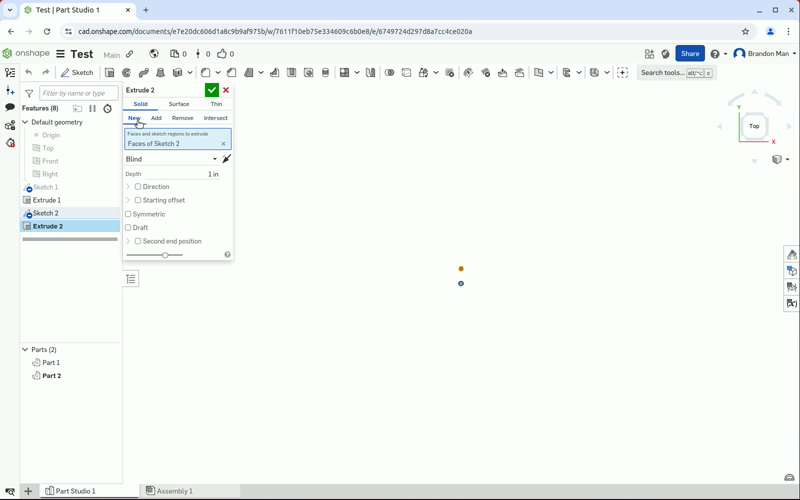
key(tab, 4)
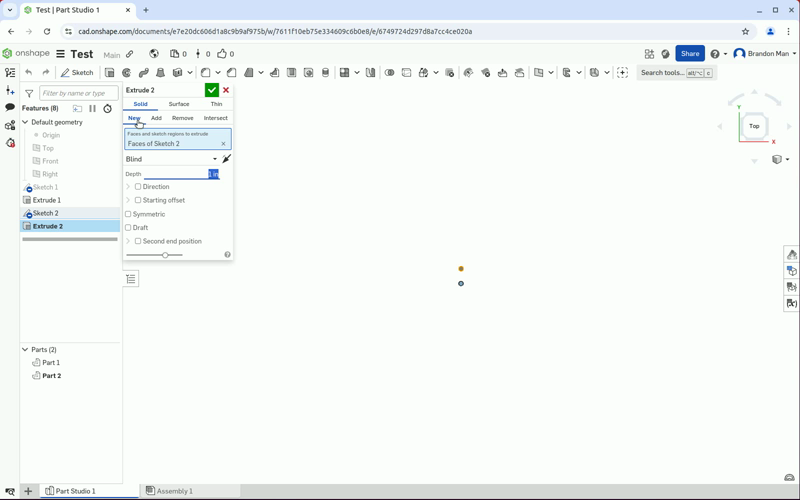
text(23.108)
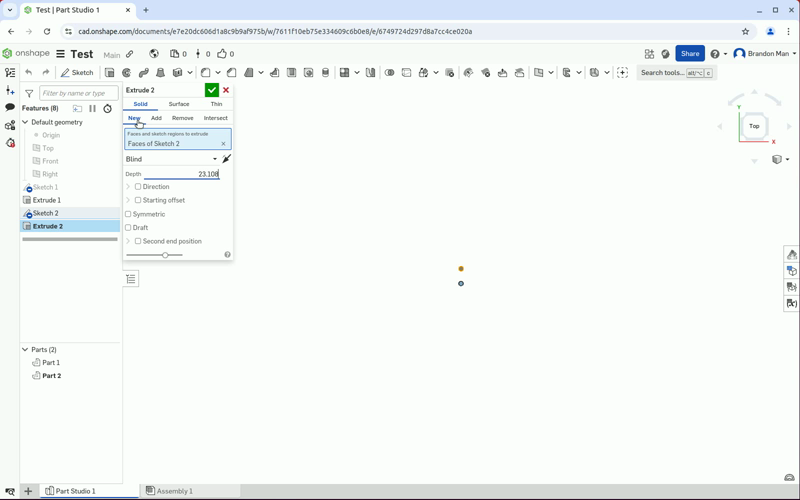
key(enter)
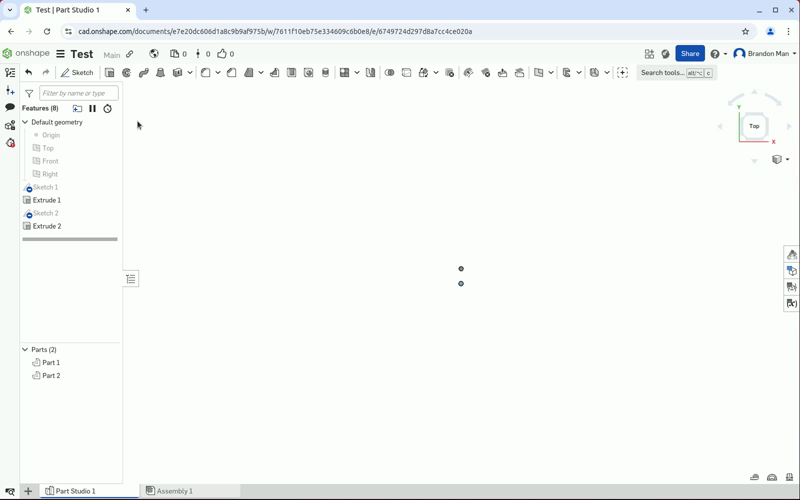
key(shift+h)
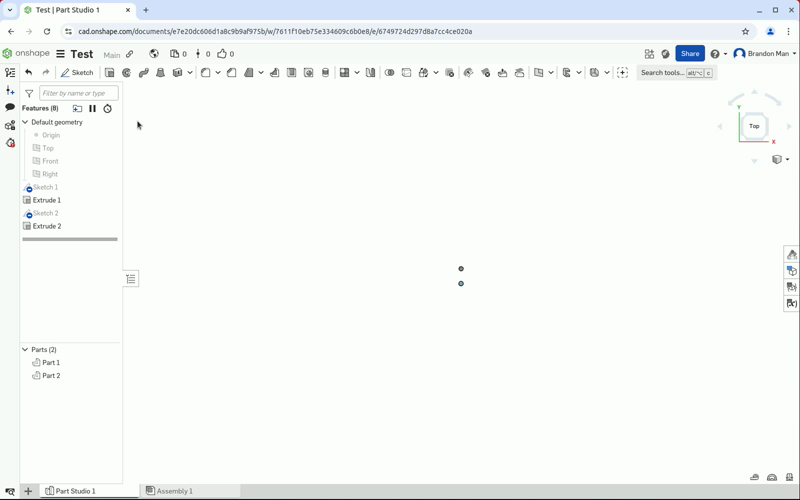
key(shift+h)
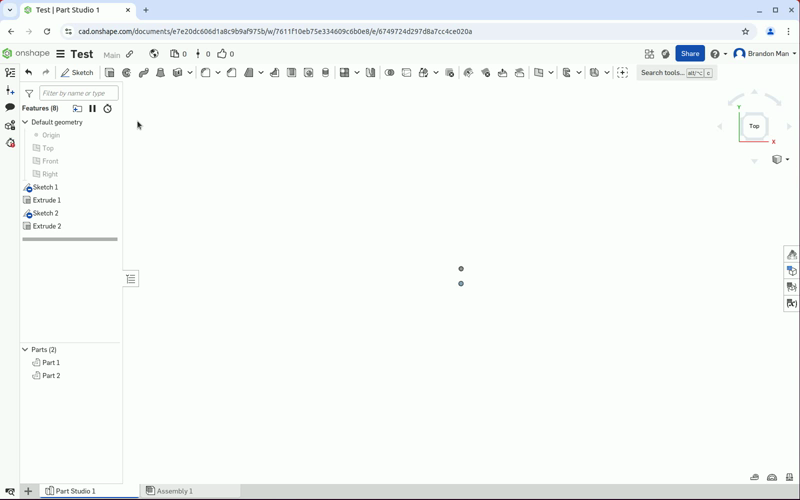
key(shift+7)
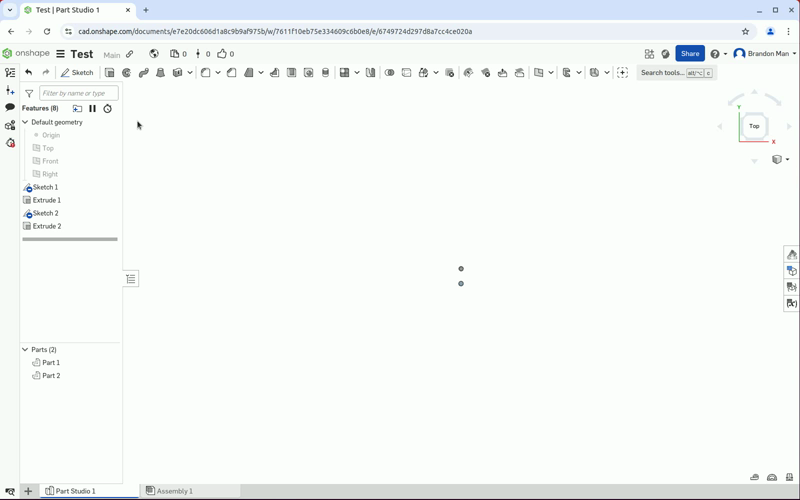
key(up, 3)
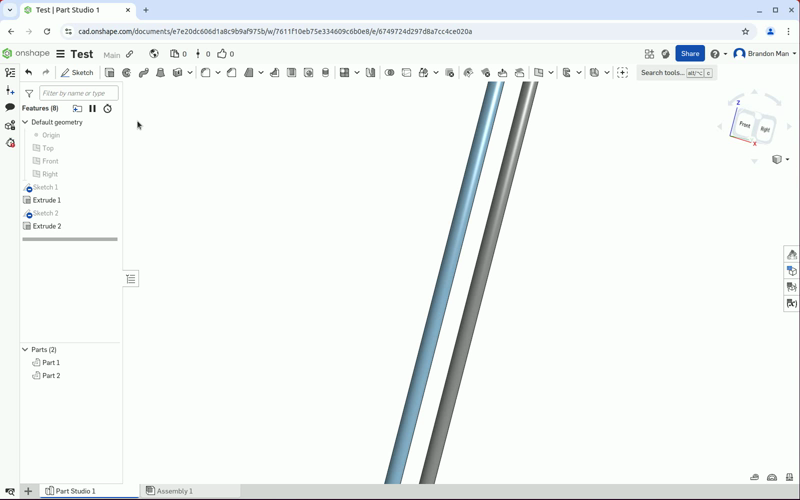
key(left, 3)
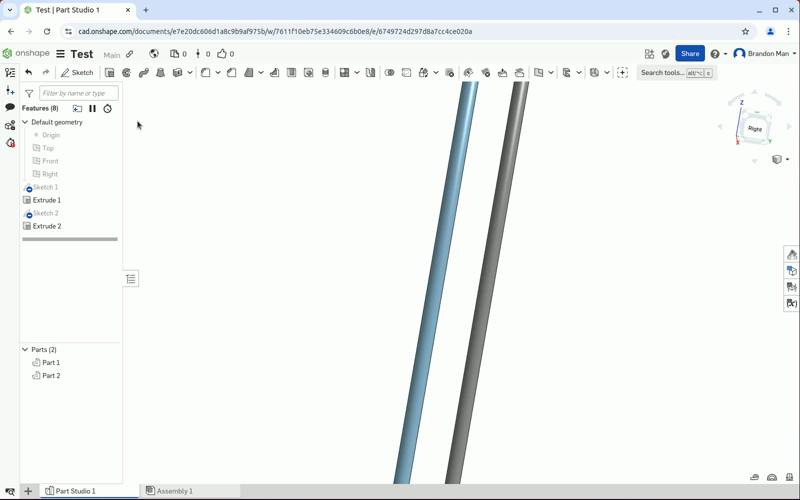
key(right, 3)
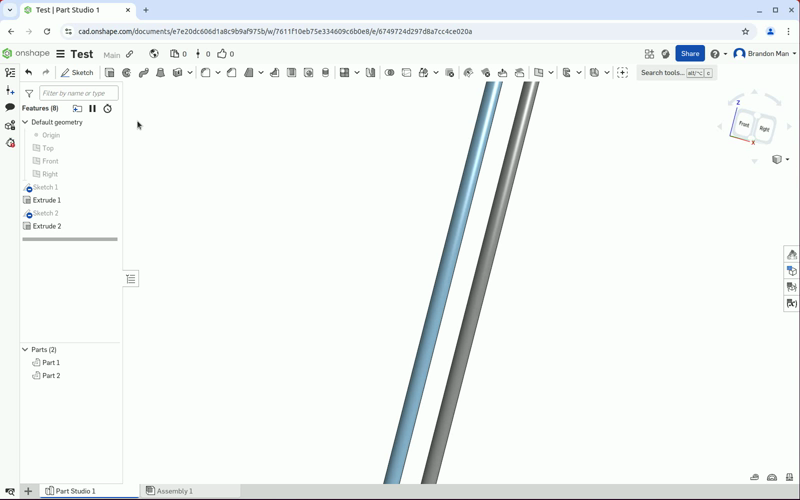
key(down, 3)
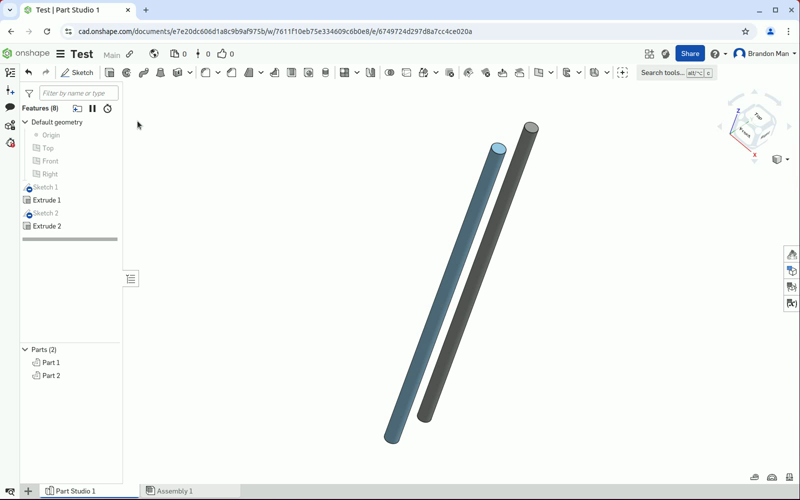
mouse_move(73, 189)
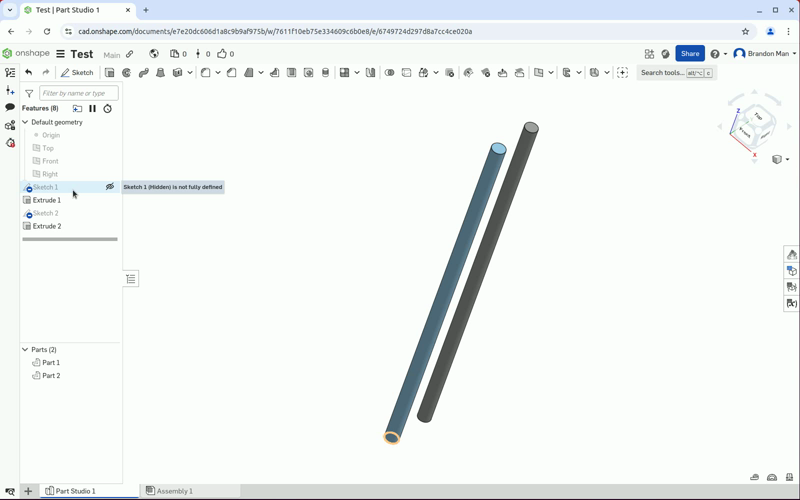
click(73, 189)